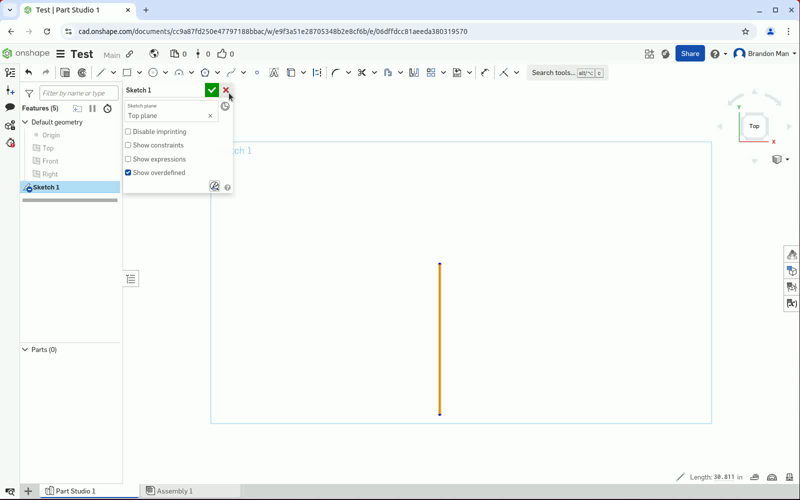
key(shift+h)
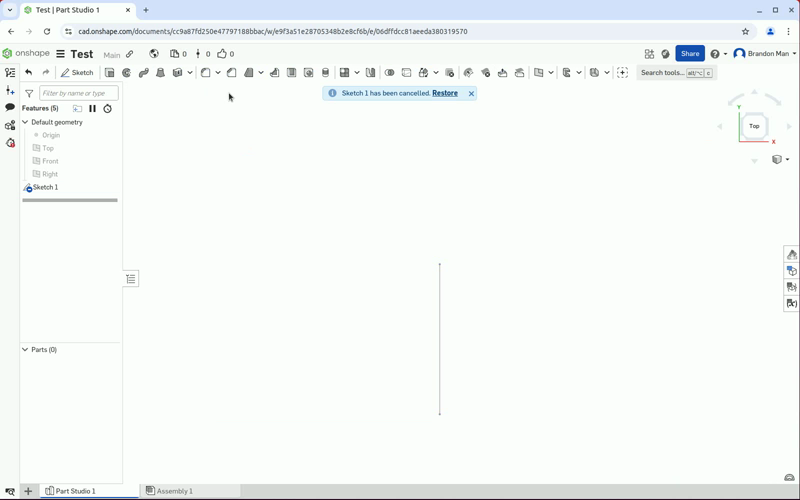
key(shift+s)
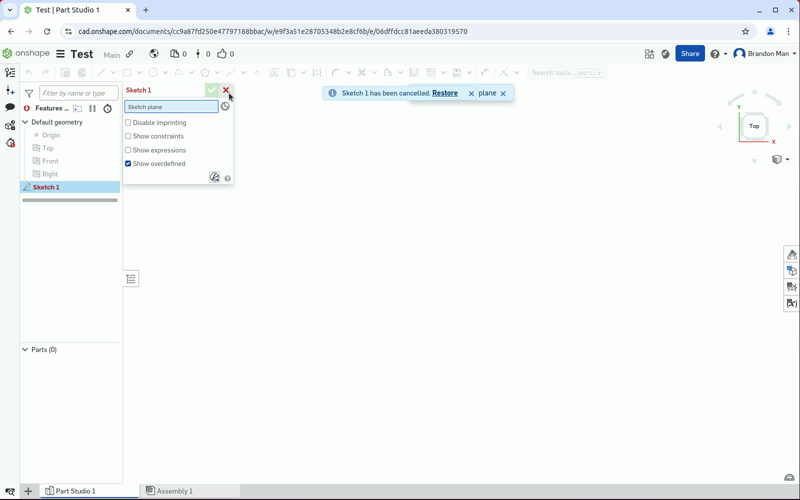
mouse_move(73, 150)
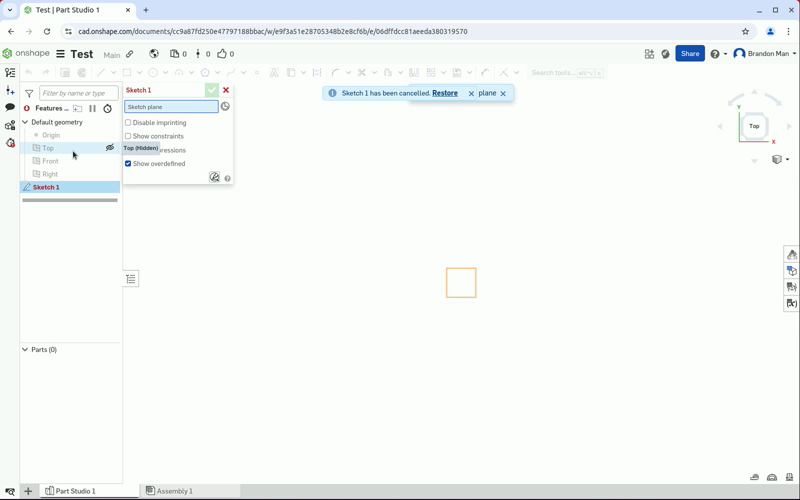
click(73, 150)
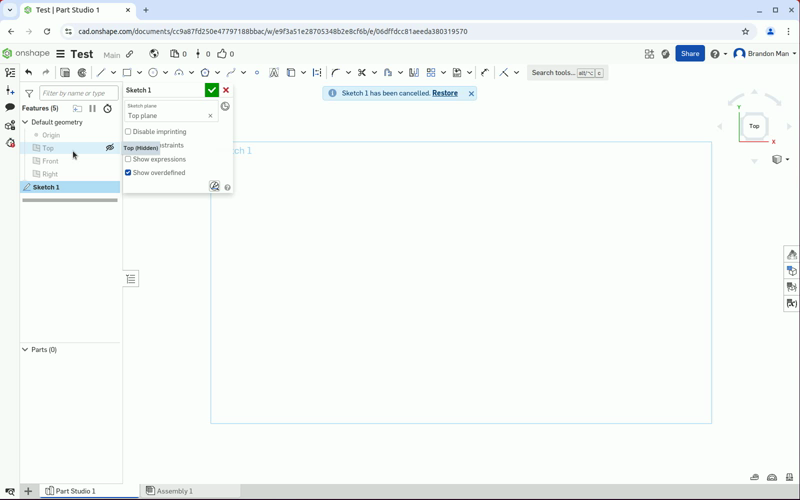
mouse_move(73, 352)
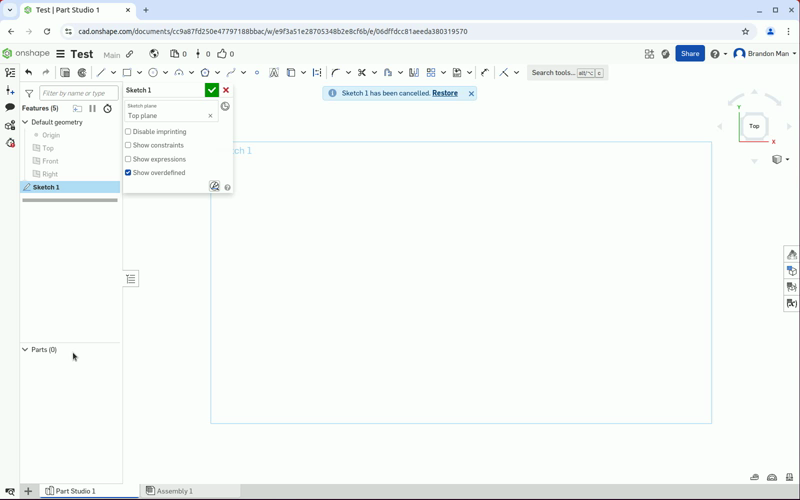
key(y)
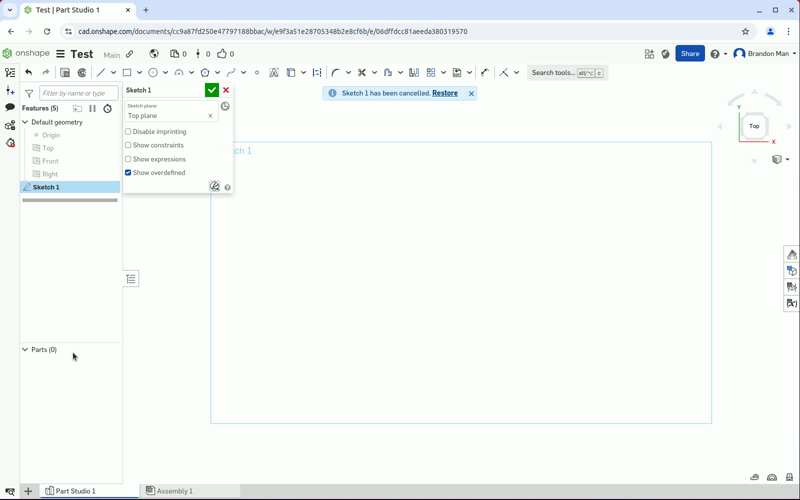
key(c)
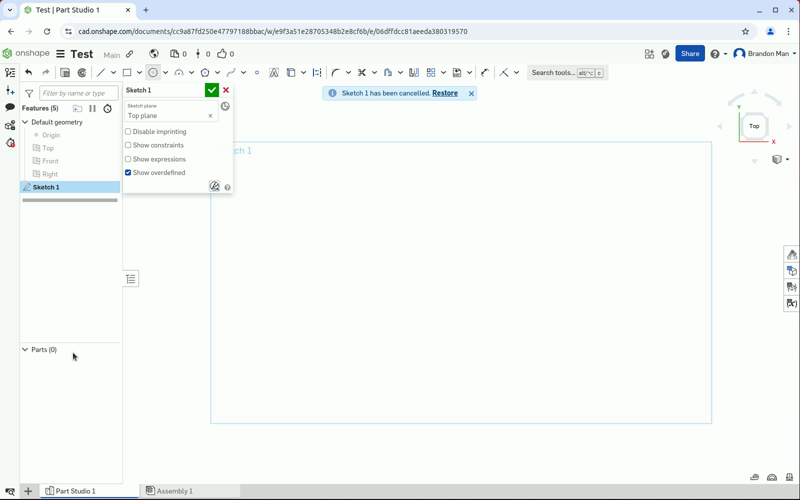
key_down(shift)
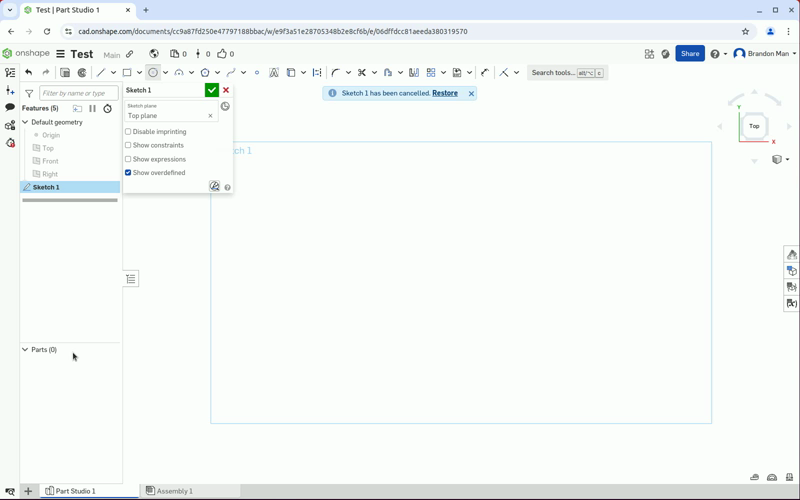
mouse_move(461, 282)
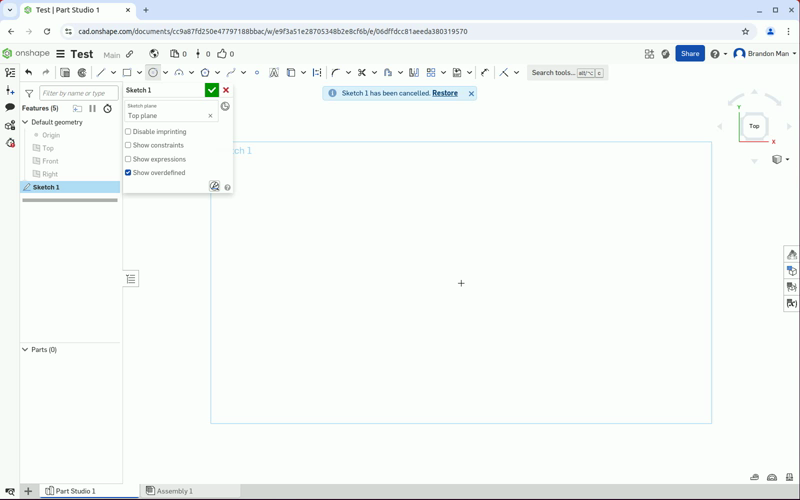
click(461, 282)
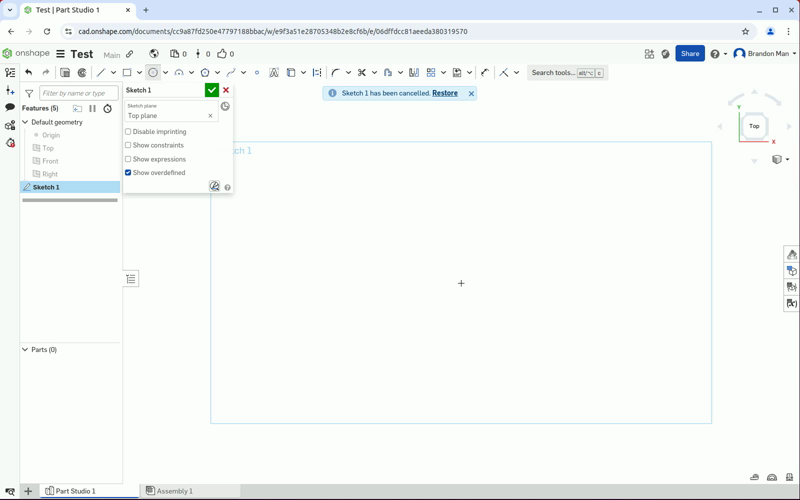
key_up(shift)
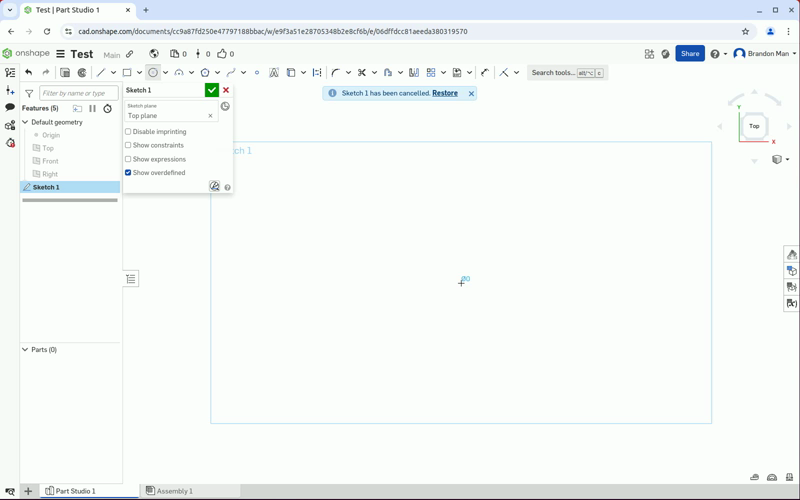
mouse_move(465, 282)
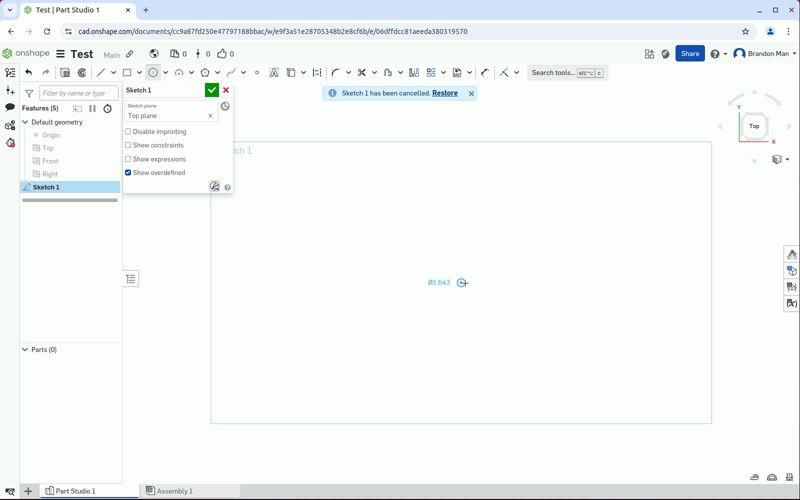
click(465, 282)
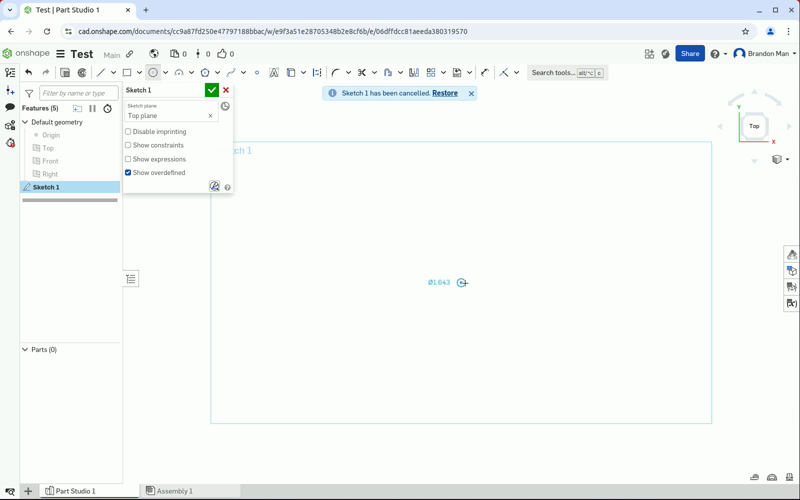
key(esc)
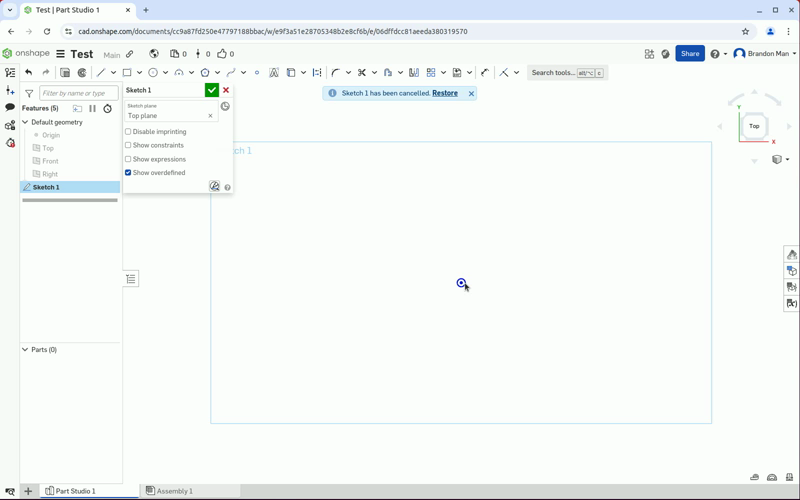
mouse_move(461, 284)
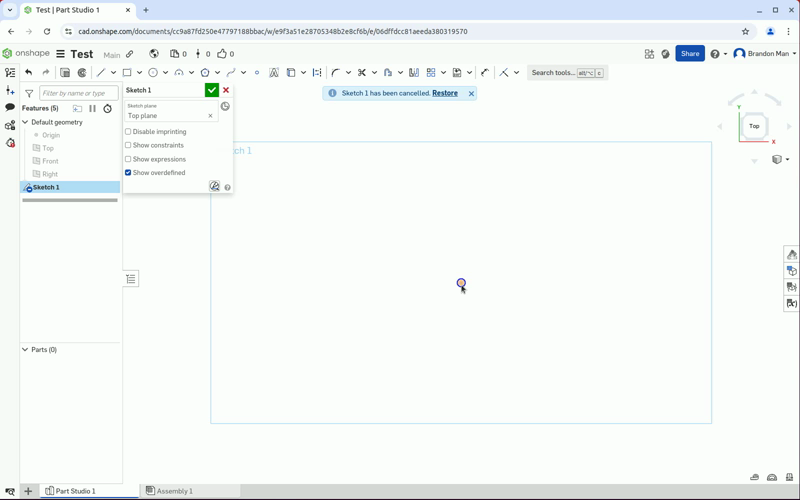
scroll(6)
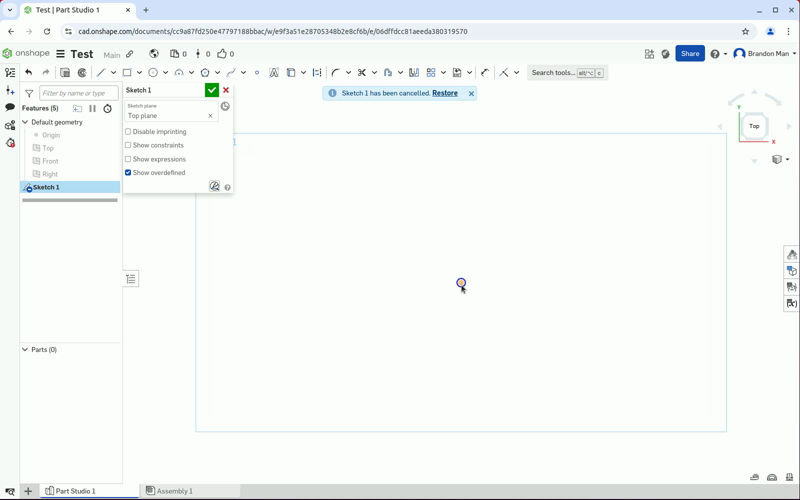
scroll(6)
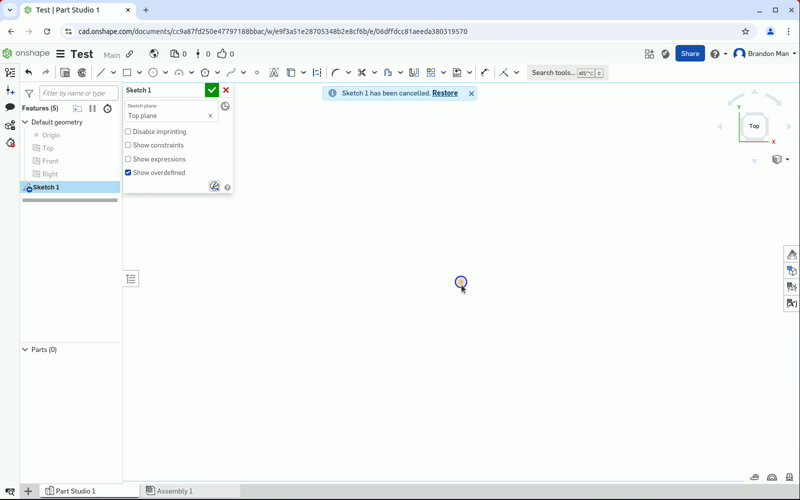
scroll(6)
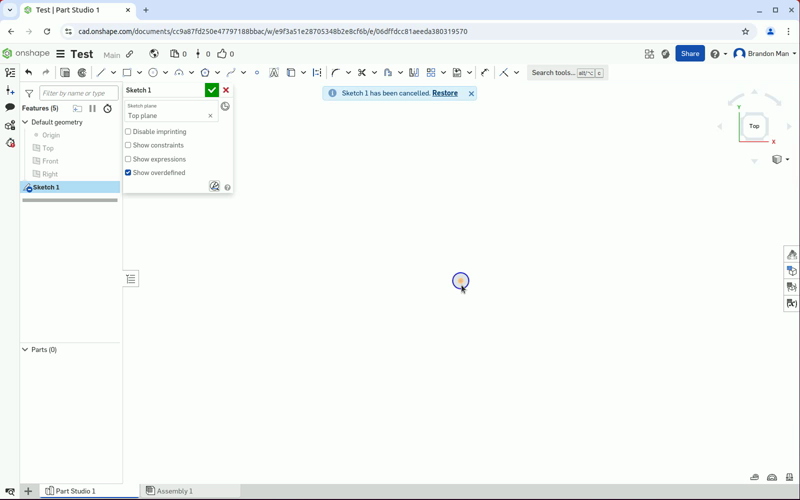
scroll(6)
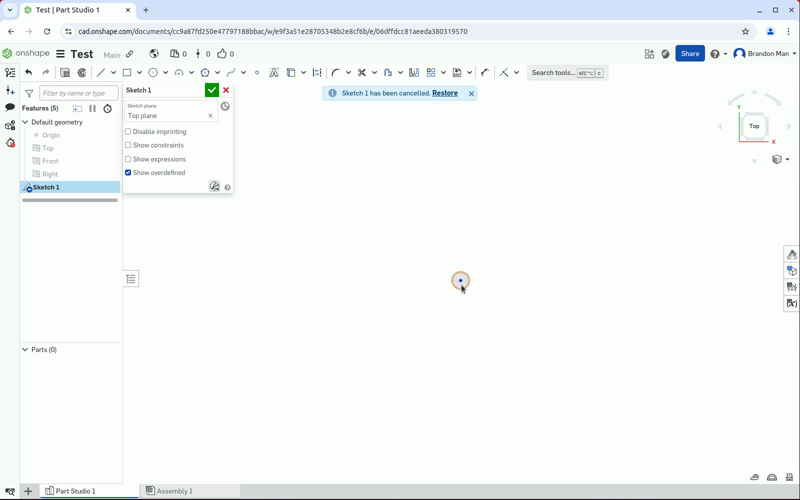
scroll(6)
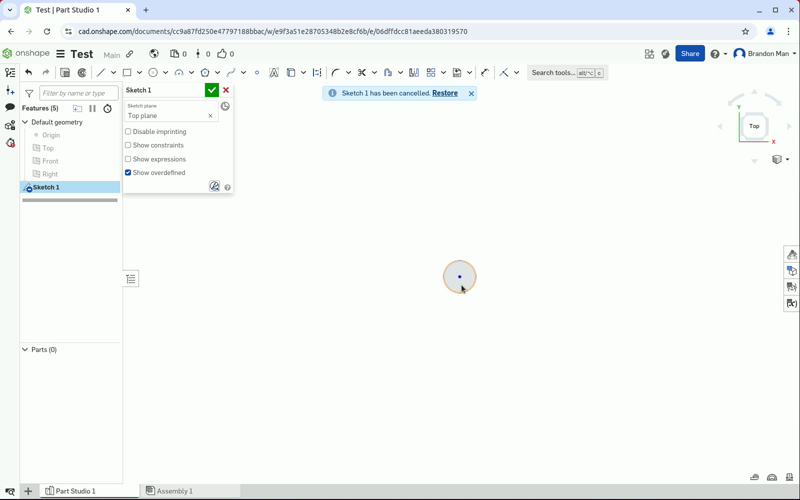
scroll(6)
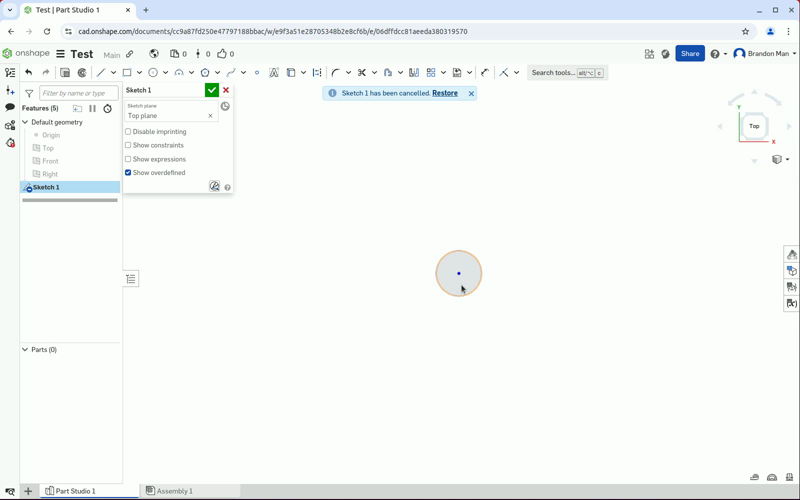
scroll(6)
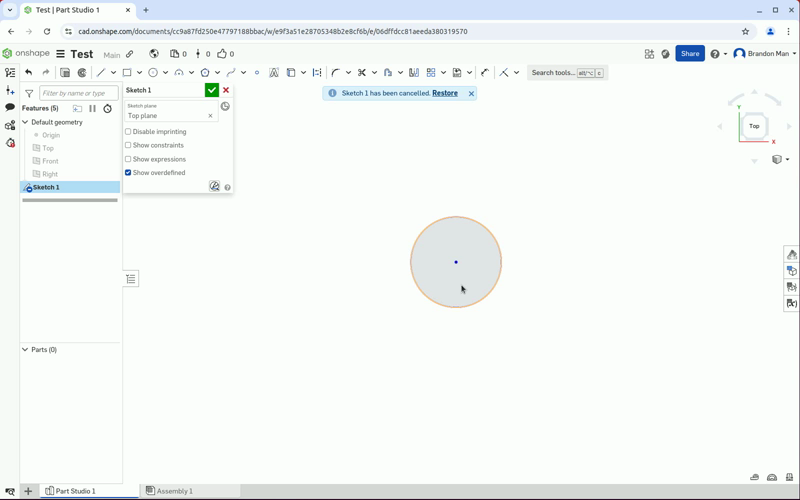
click(461, 284)
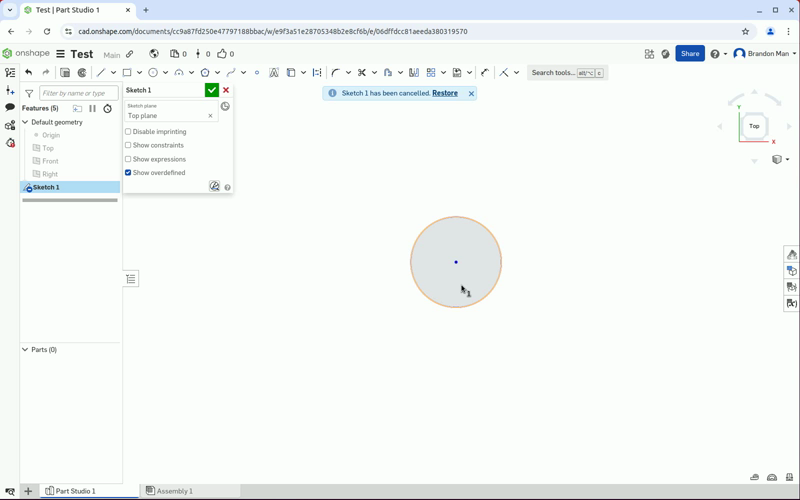
scroll(-6)
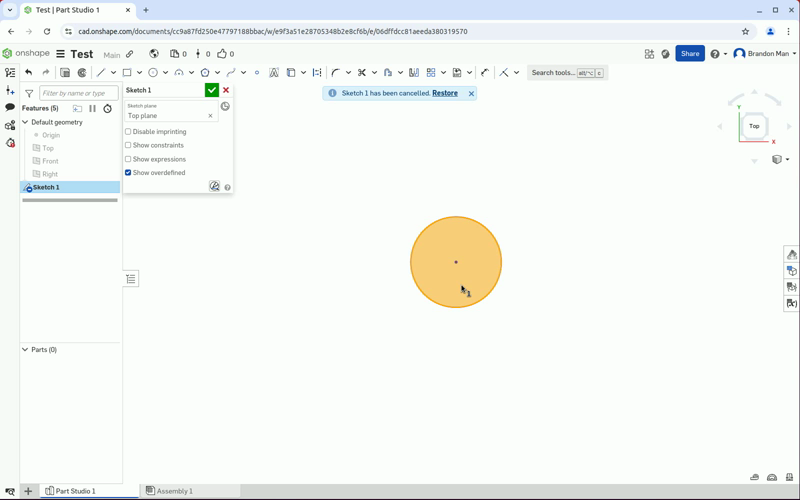
scroll(-6)
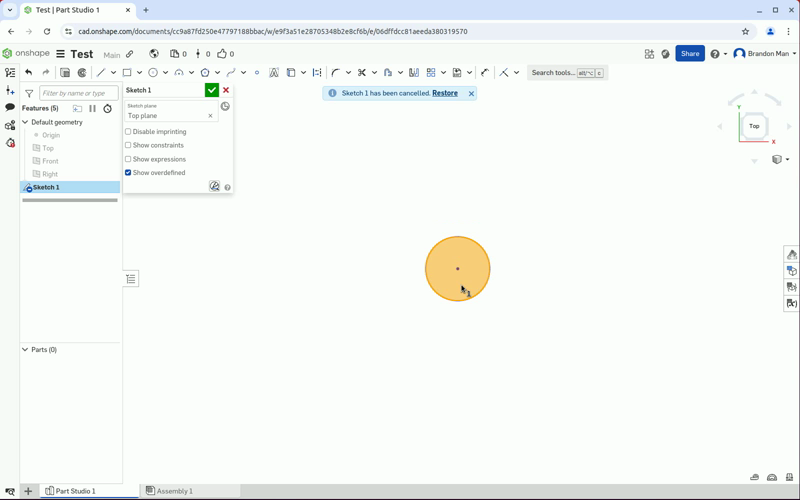
scroll(-6)
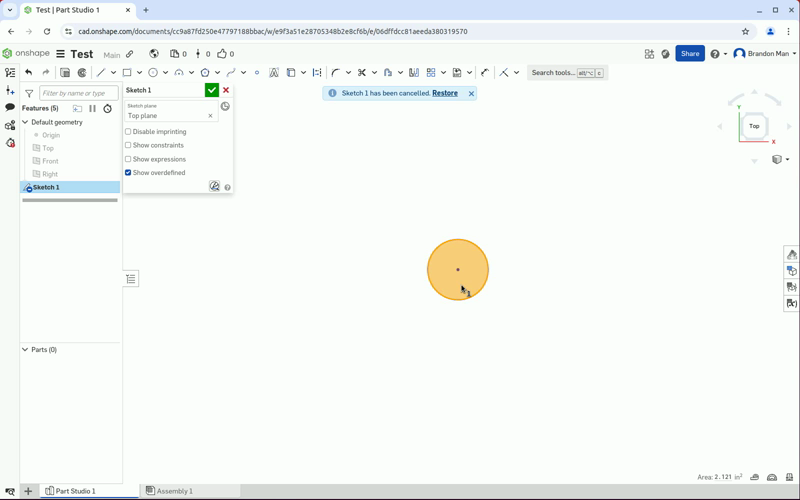
scroll(-6)
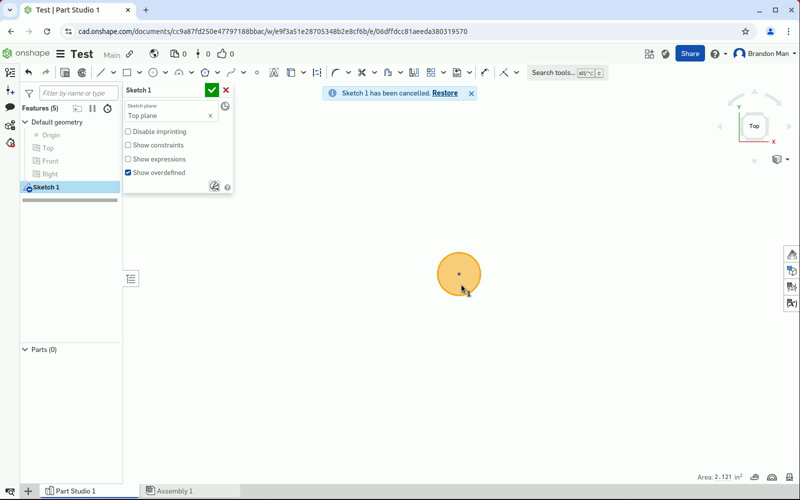
scroll(-6)
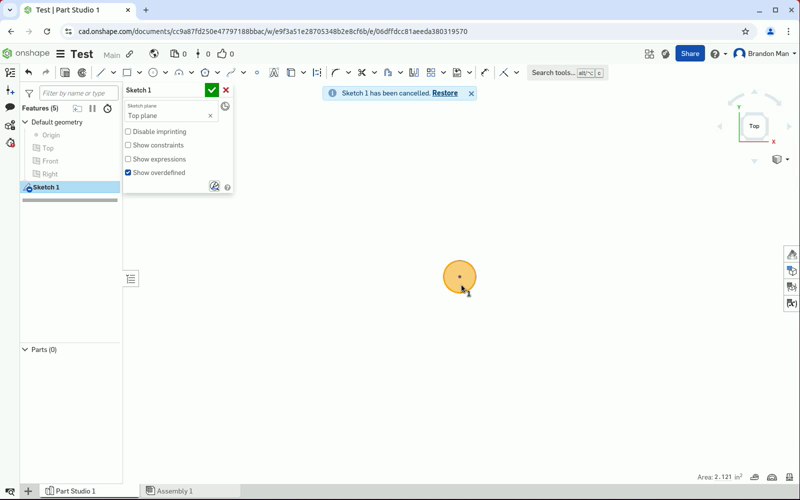
scroll(-6)
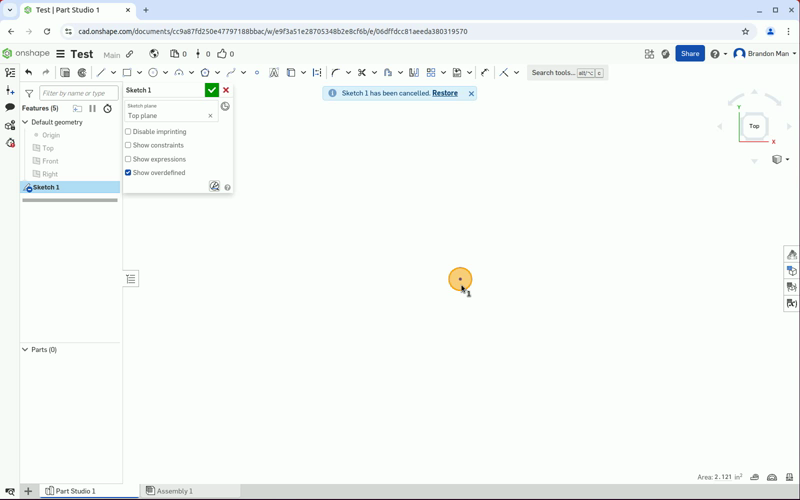
scroll(-6)
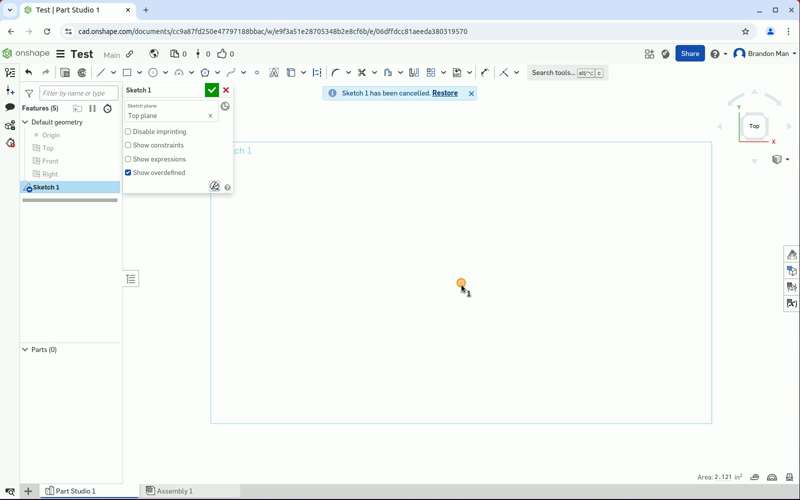
mouse_move(73, 352)
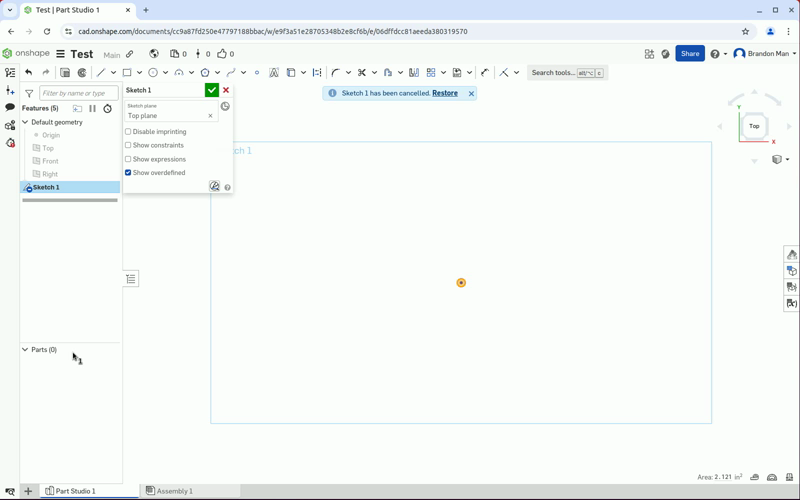
key(shift+y)
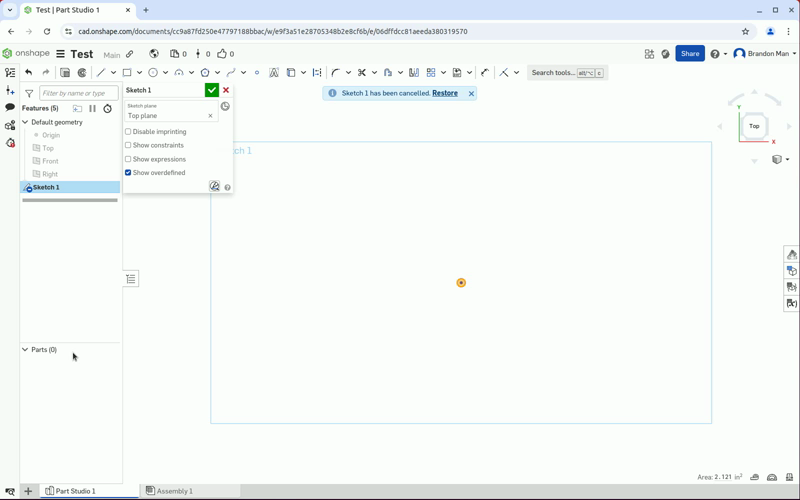
key(shift+e)
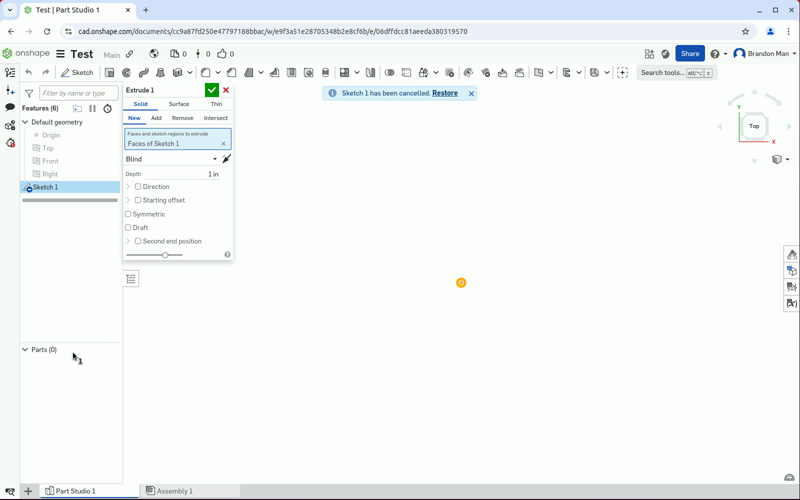
mouse_move(143, 106)
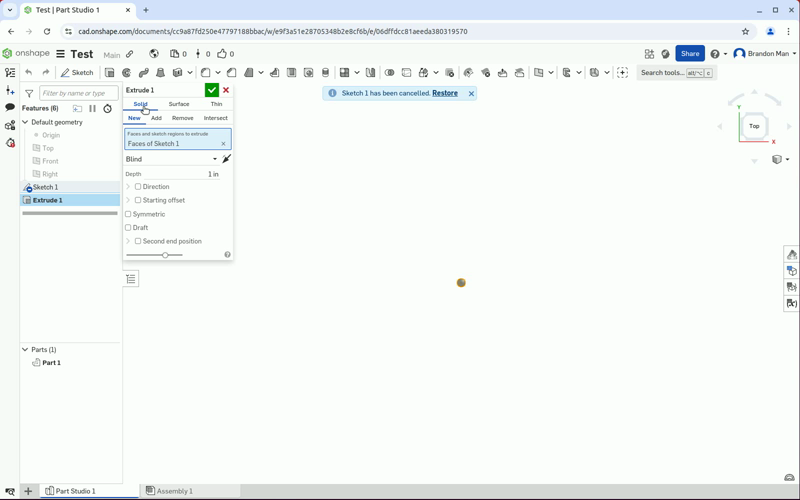
click(143, 106)
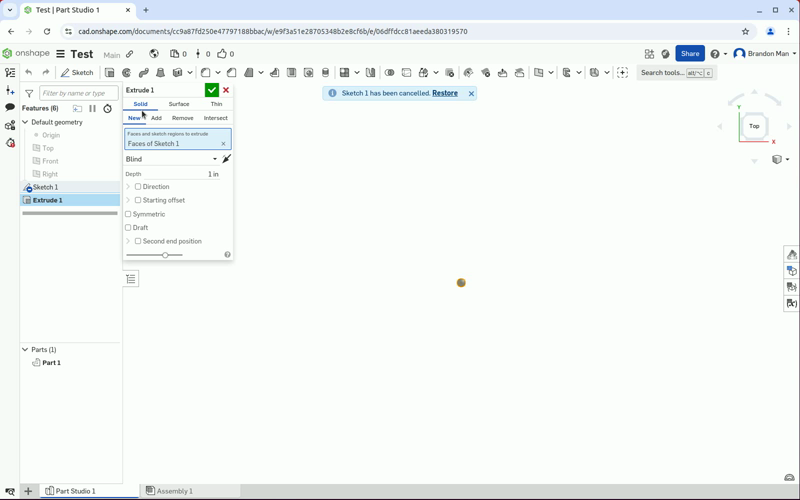
mouse_move(137, 120)
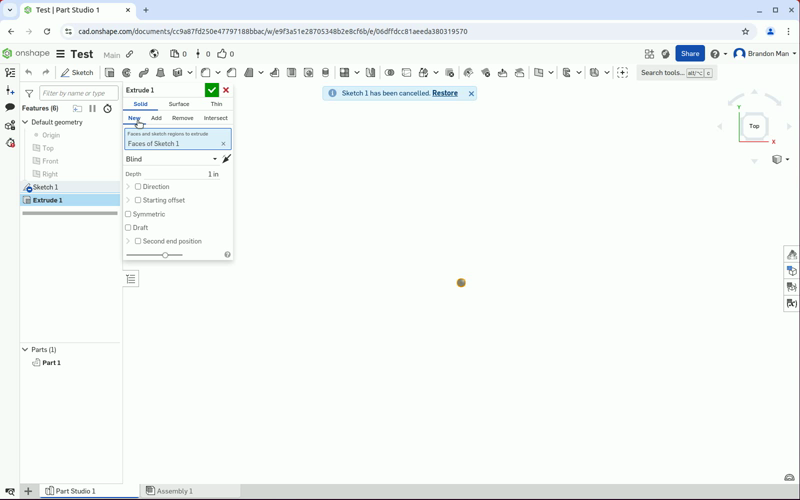
click(137, 120)
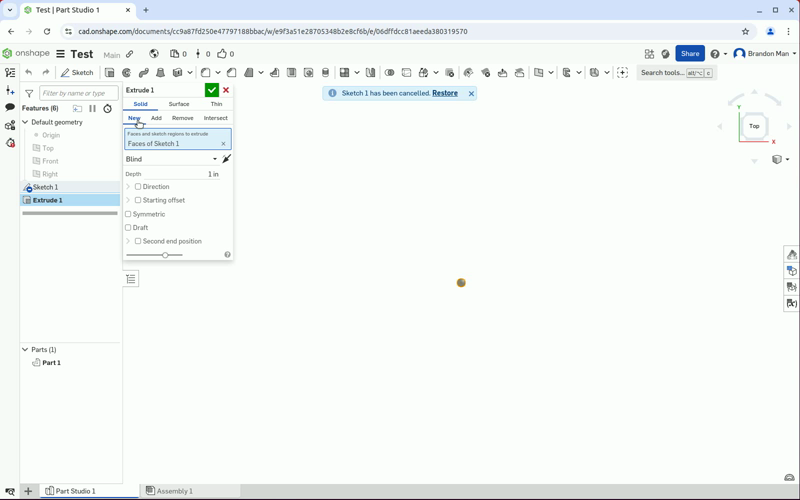
key(tab, 4)
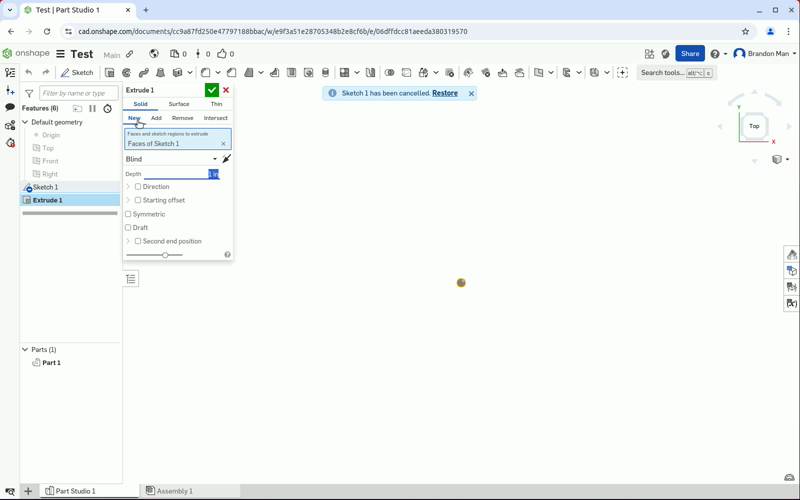
text(0.241)
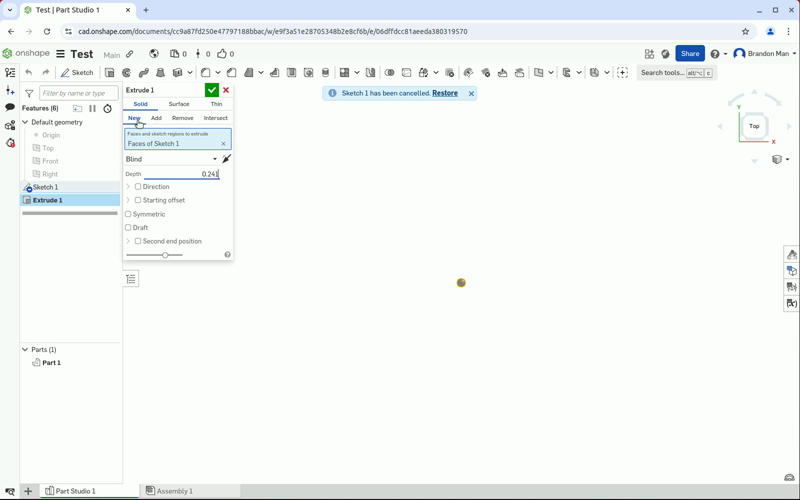
key(enter)
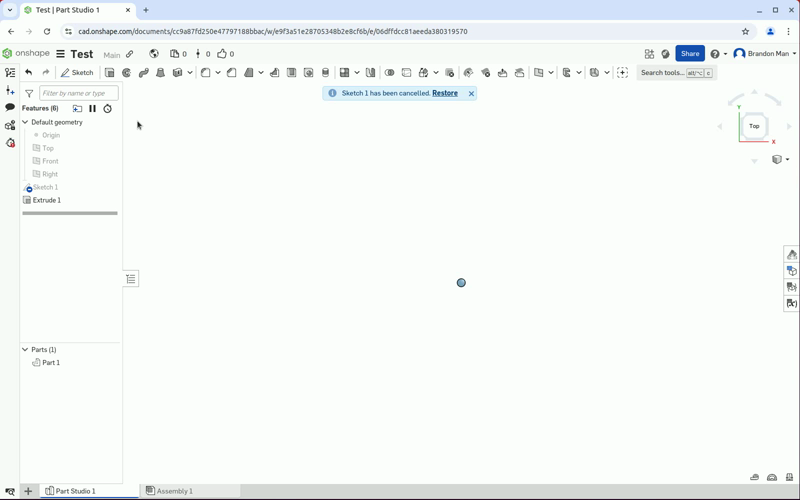
key(shift+h)
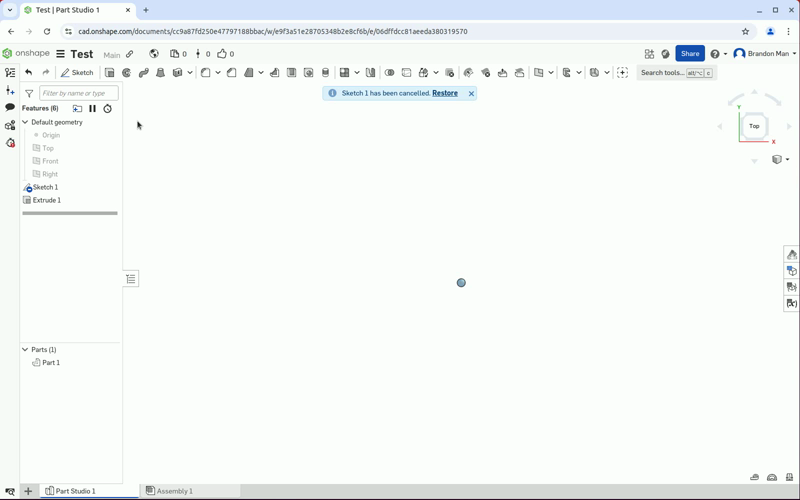
key(shift+h)
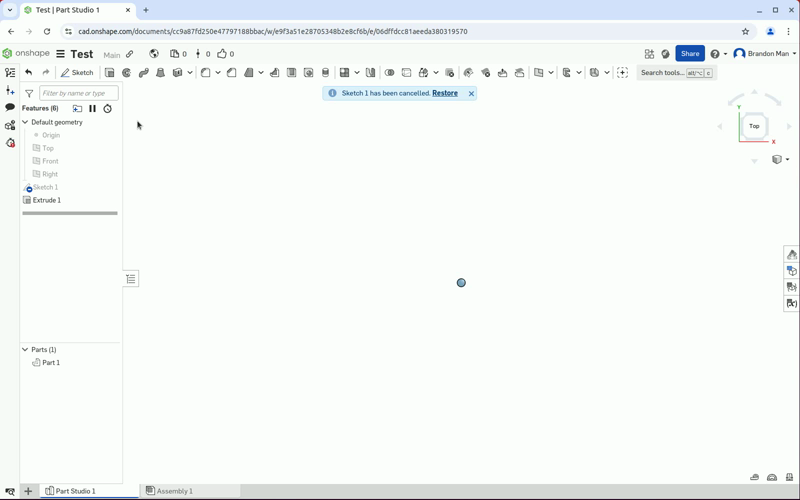
mouse_move(73, 189)
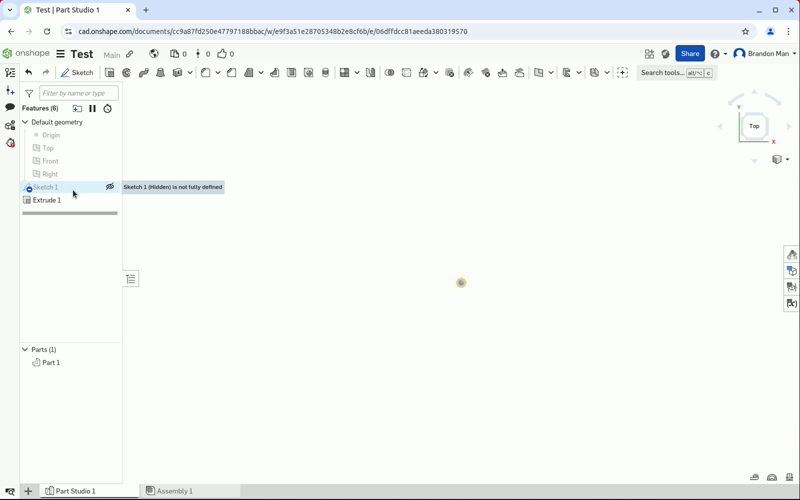
click(73, 189)
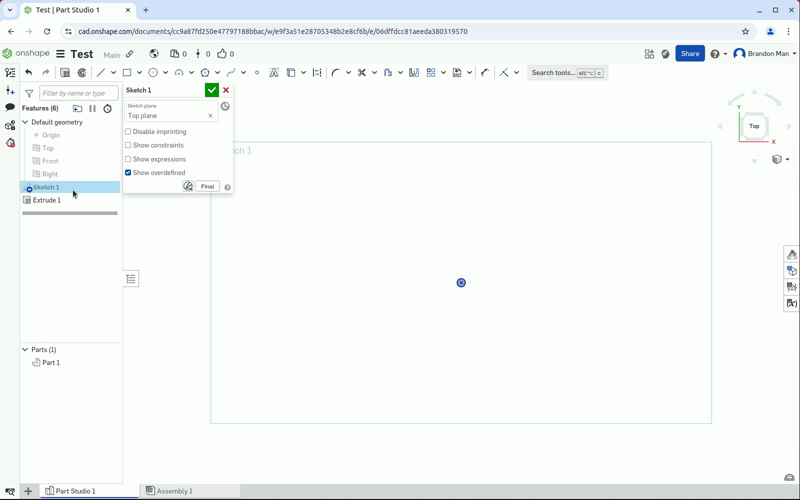
mouse_move(229, 92)
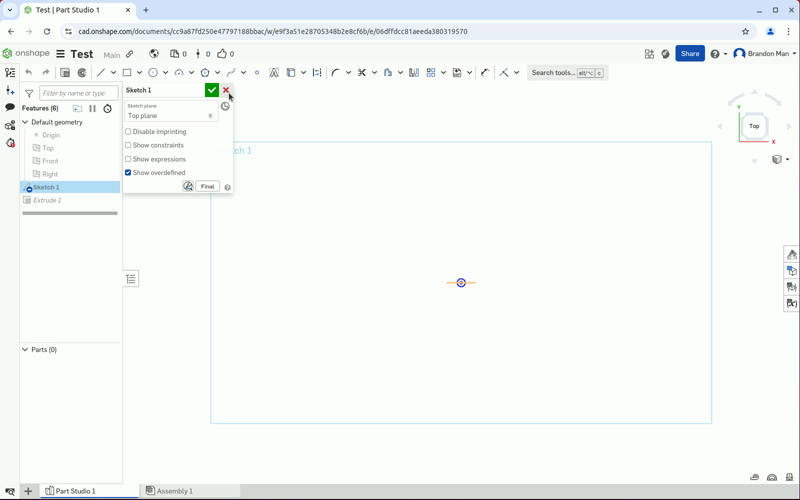
click(229, 92)
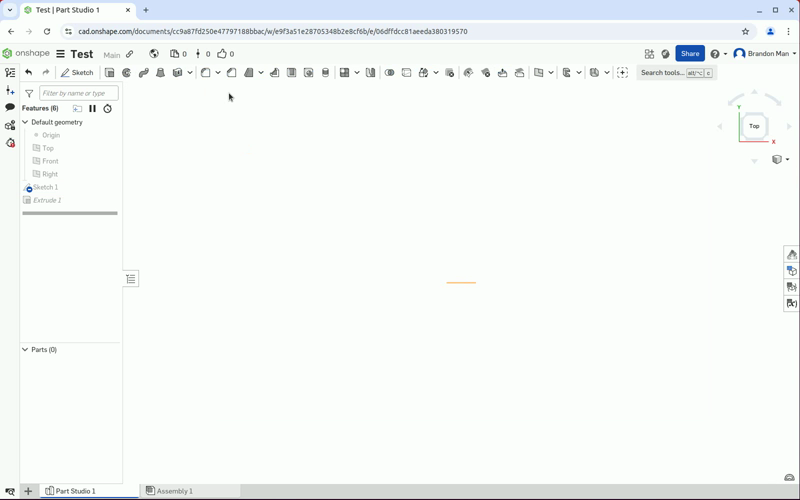
mouse_move(541, 75)
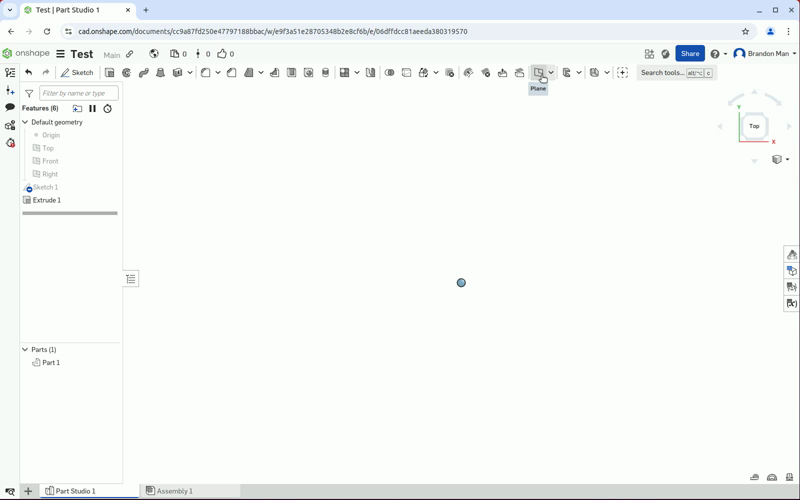
click(541, 75)
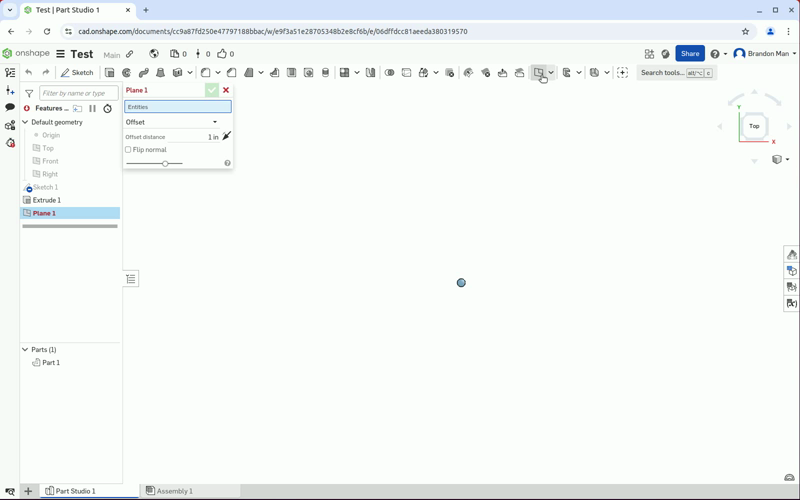
mouse_move(73, 150)
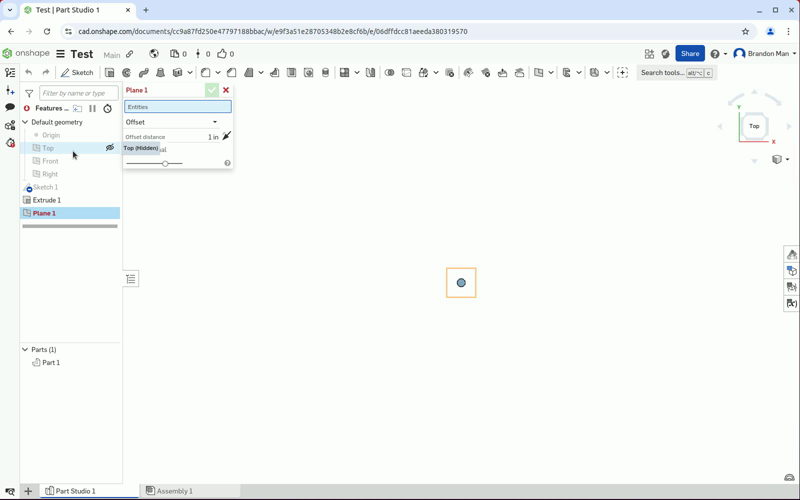
click(73, 150)
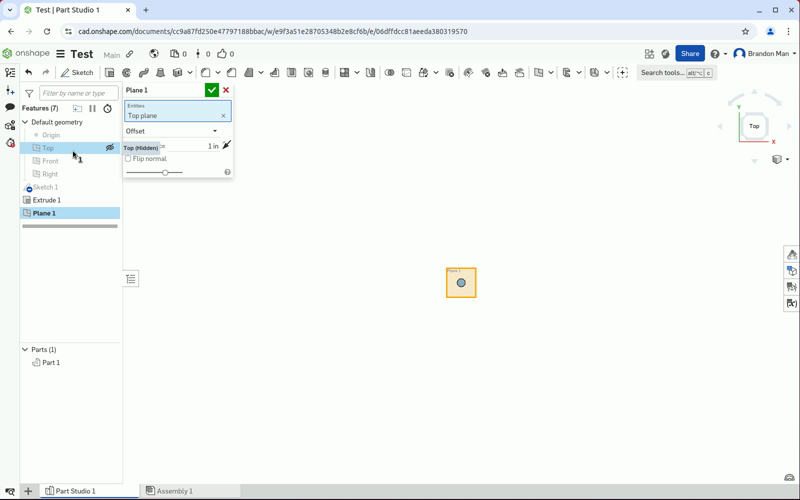
key(tab, 2)
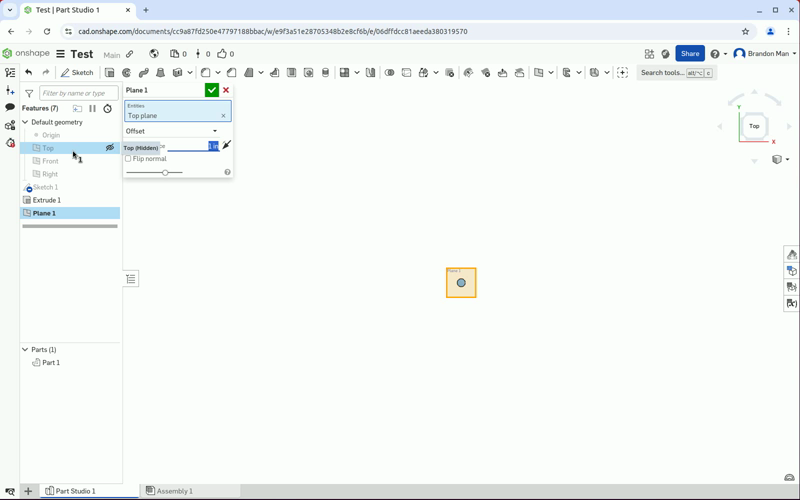
text(0.246)
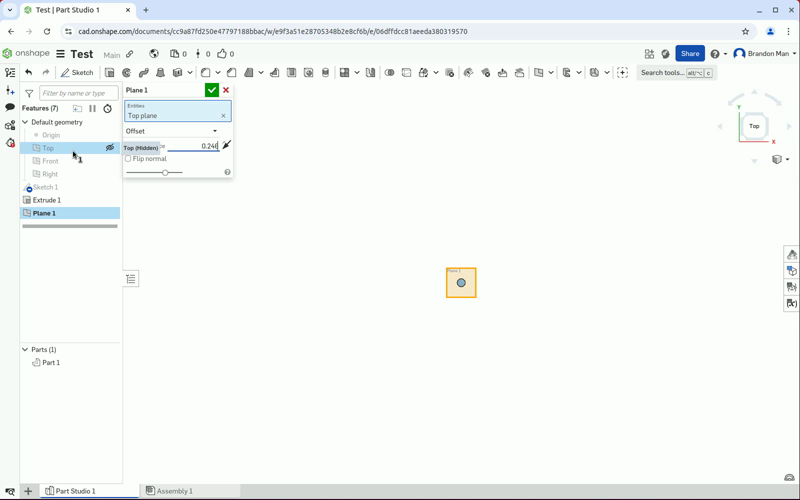
key(enter, 2)
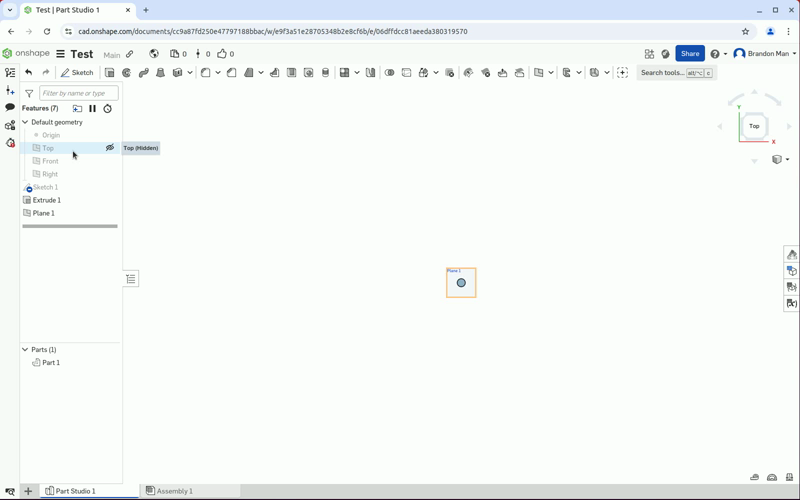
key(shift+s)
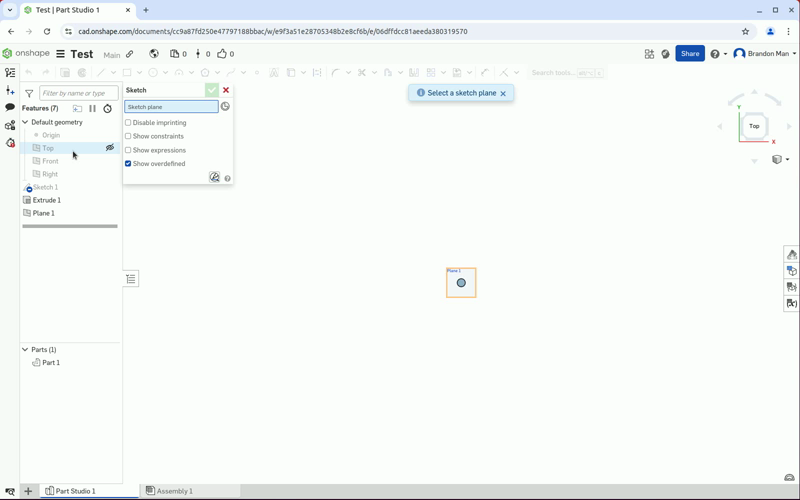
mouse_move(73, 215)
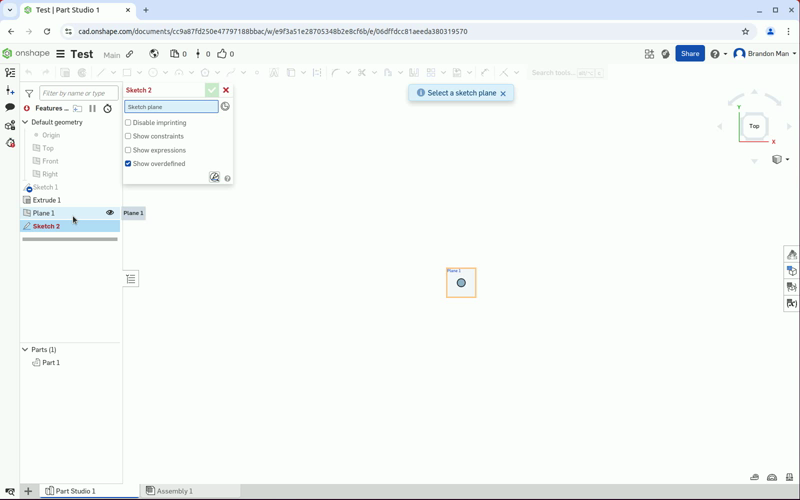
click(73, 215)
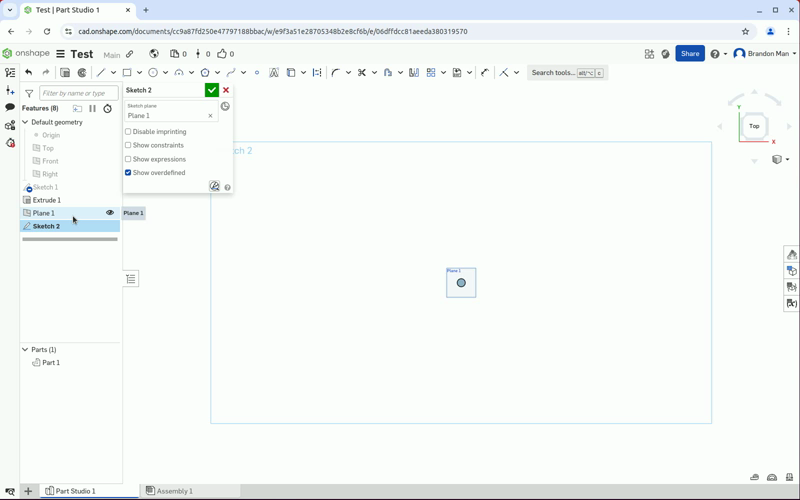
mouse_move(73, 352)
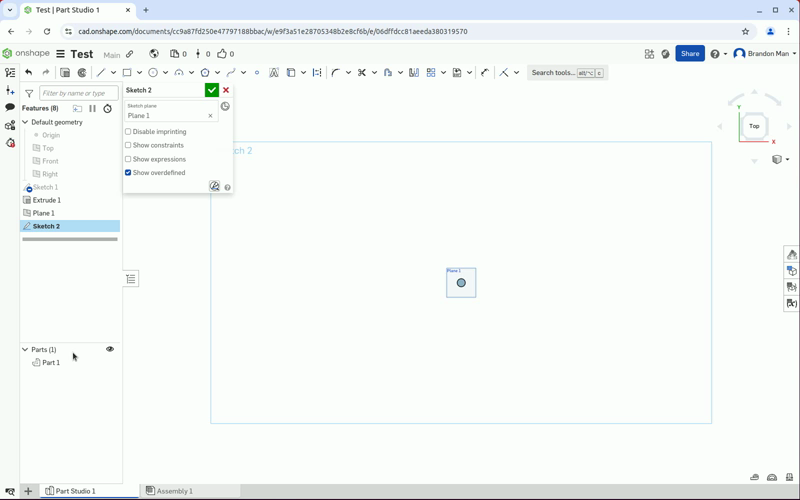
key(y)
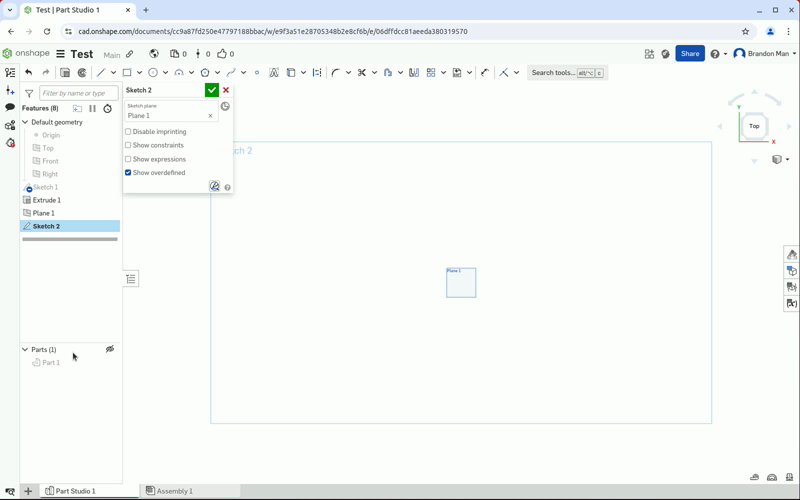
key(c)
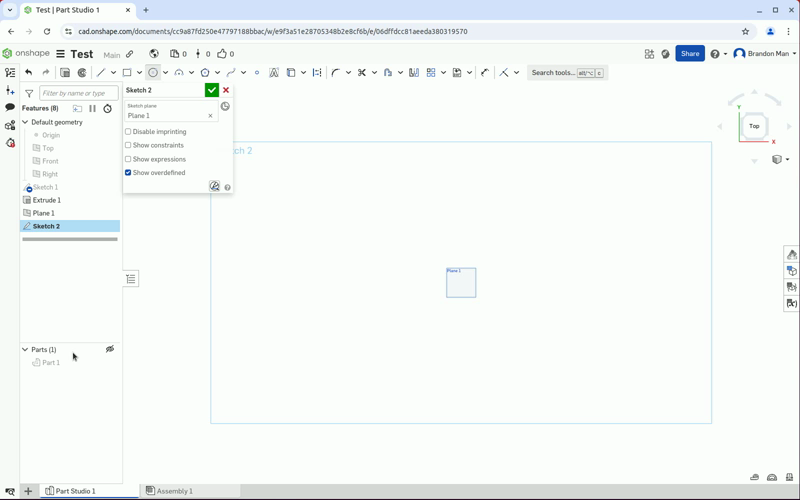
key_down(shift)
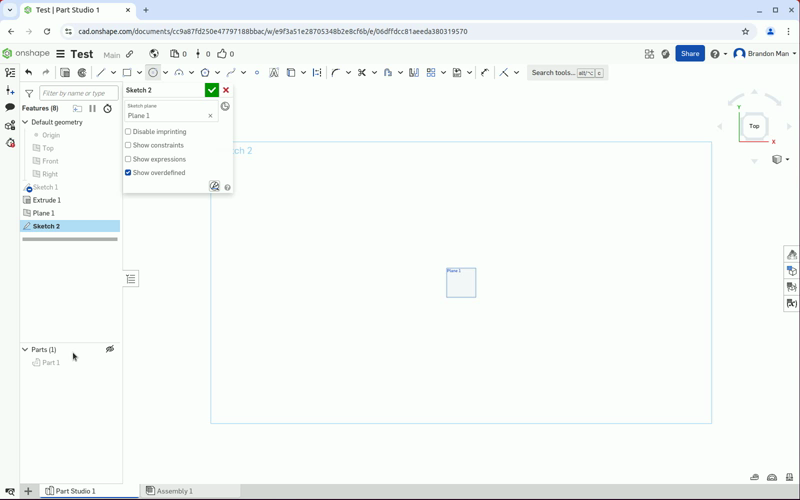
mouse_move(461, 282)
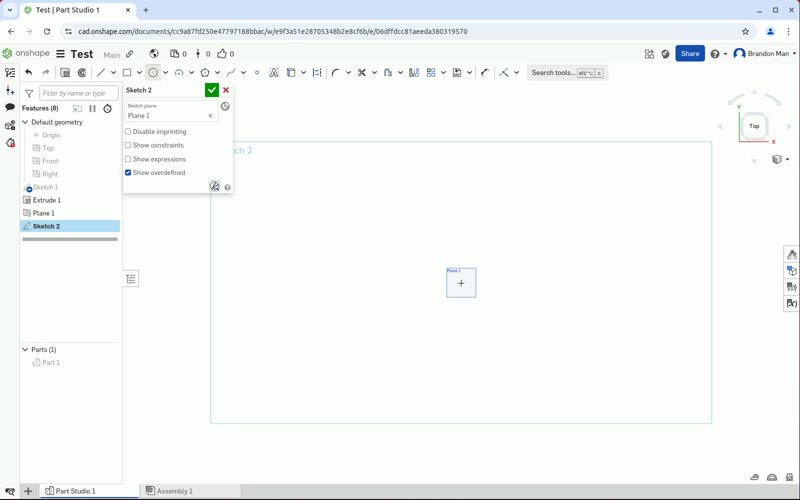
click(461, 282)
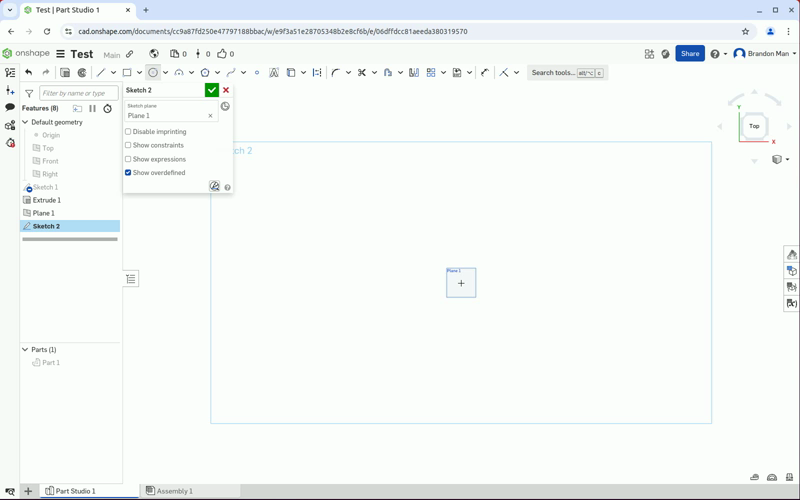
key_up(shift)
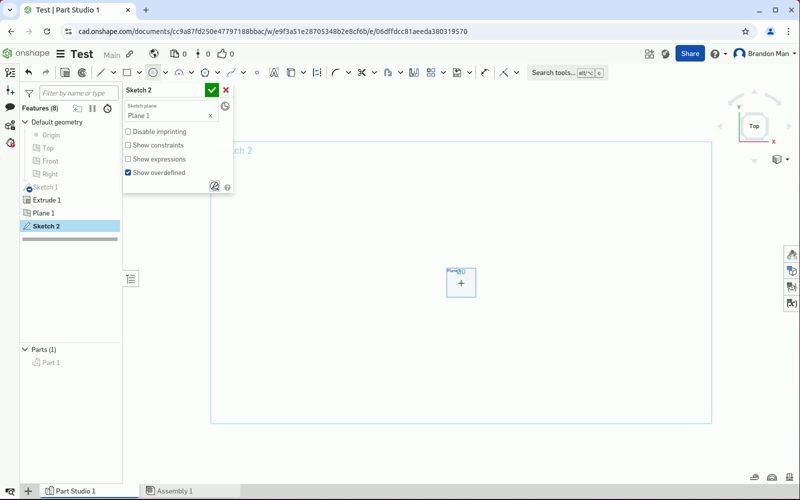
mouse_move(463, 282)
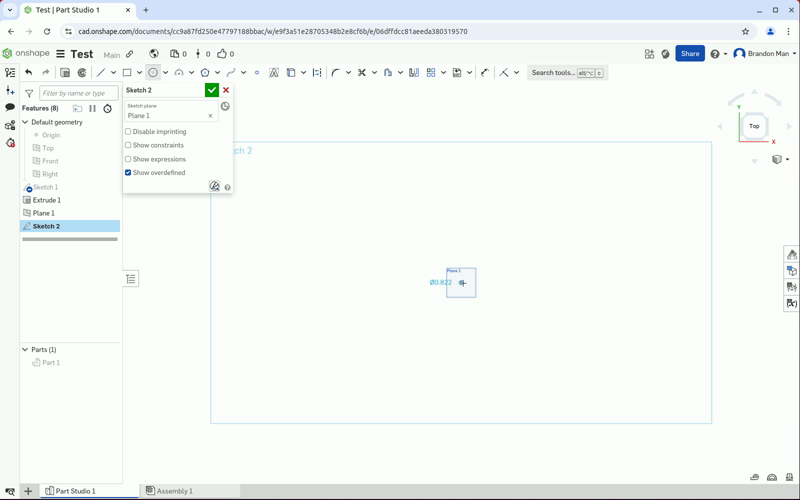
scroll(6)
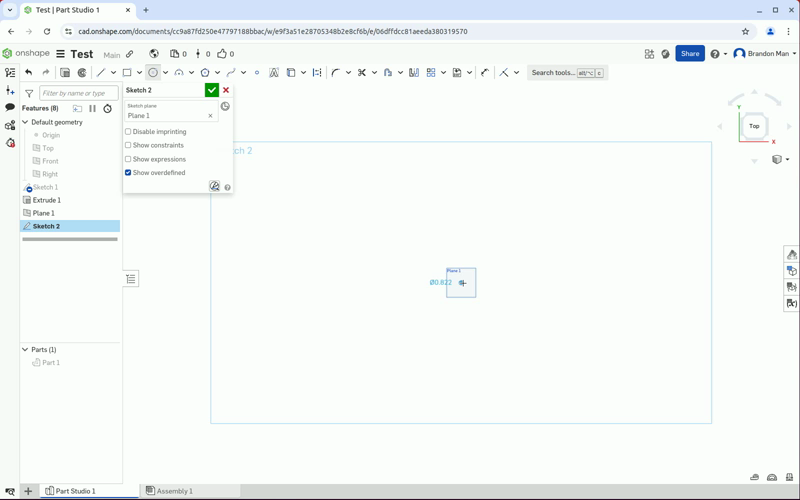
scroll(6)
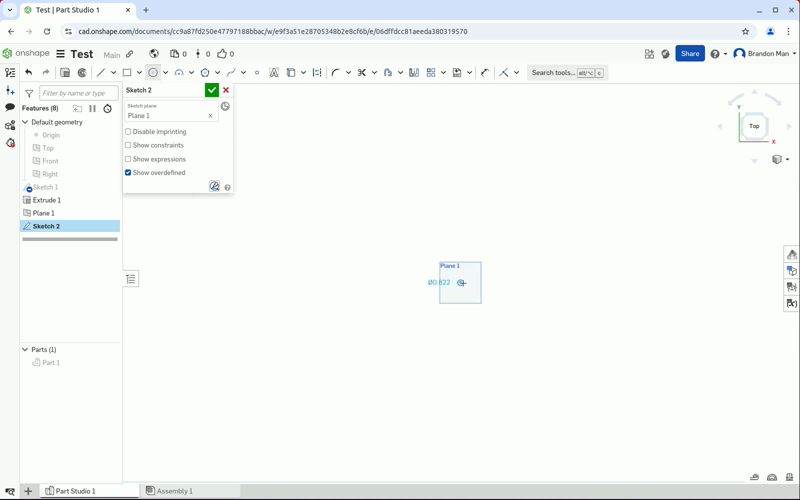
scroll(6)
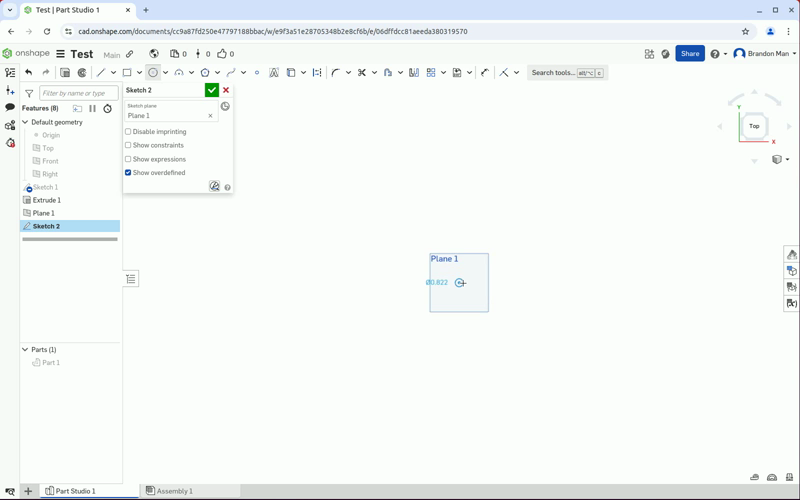
scroll(6)
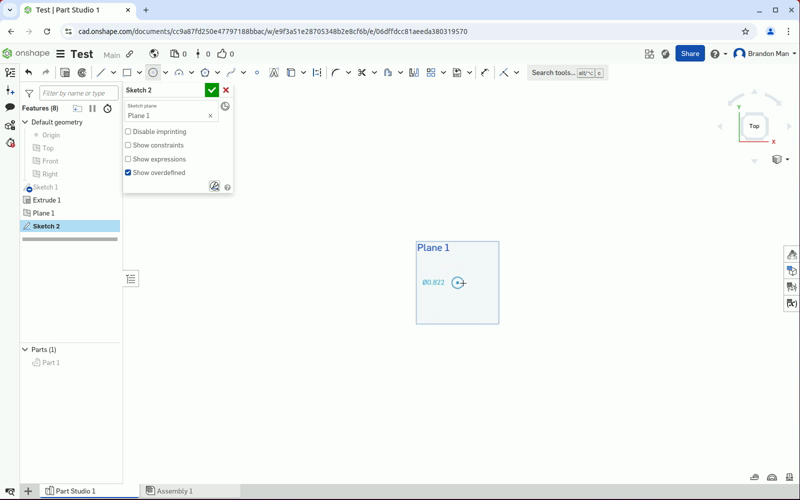
scroll(6)
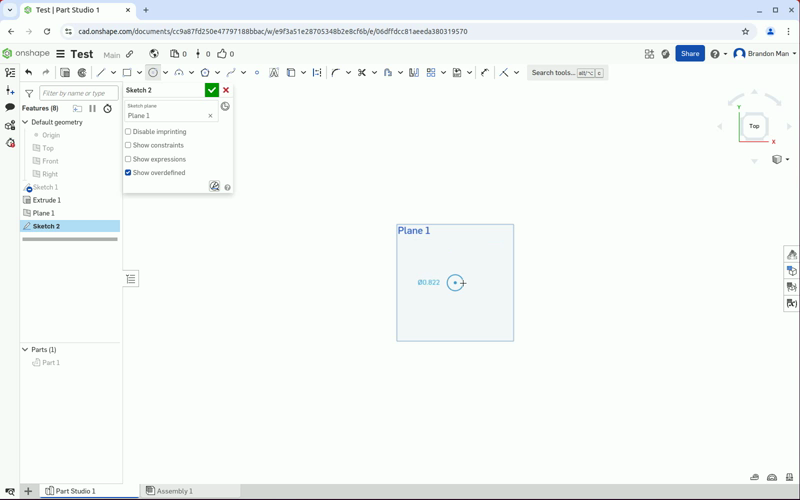
scroll(6)
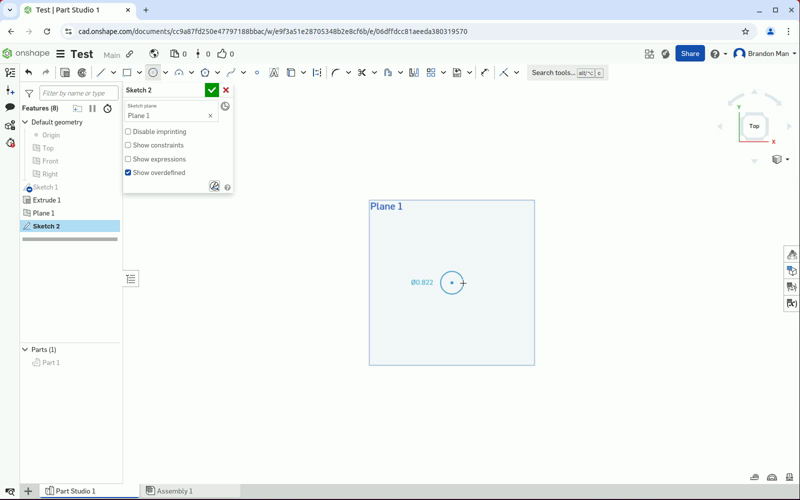
scroll(6)
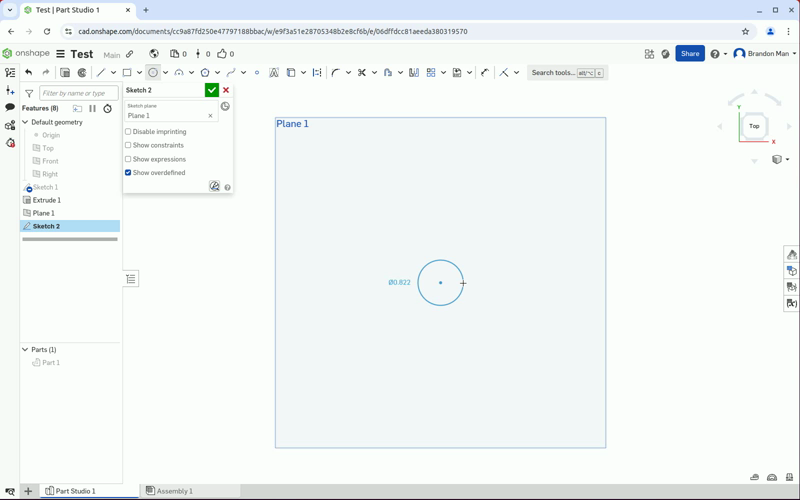
click(463, 282)
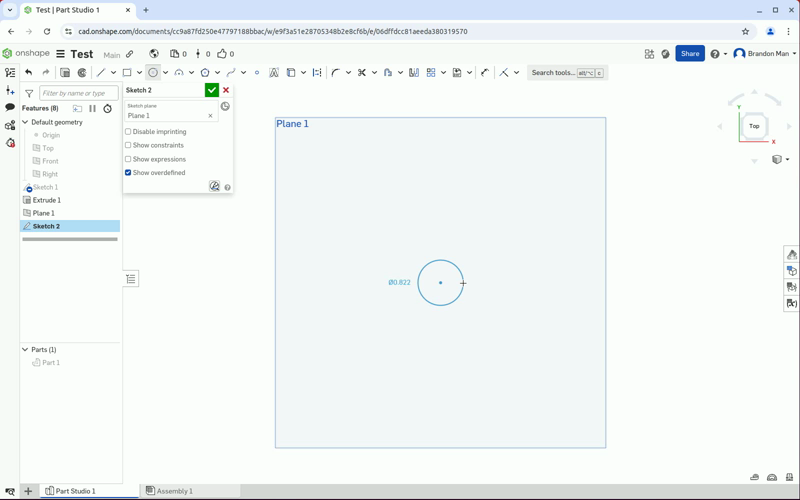
scroll(-6)
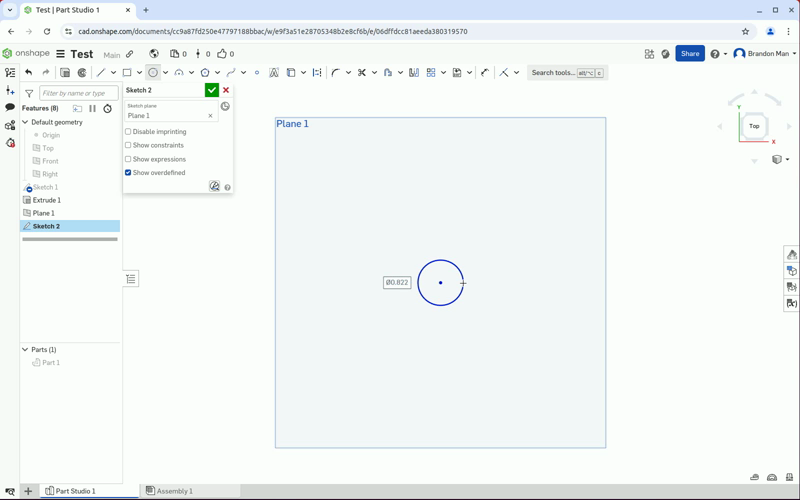
scroll(-6)
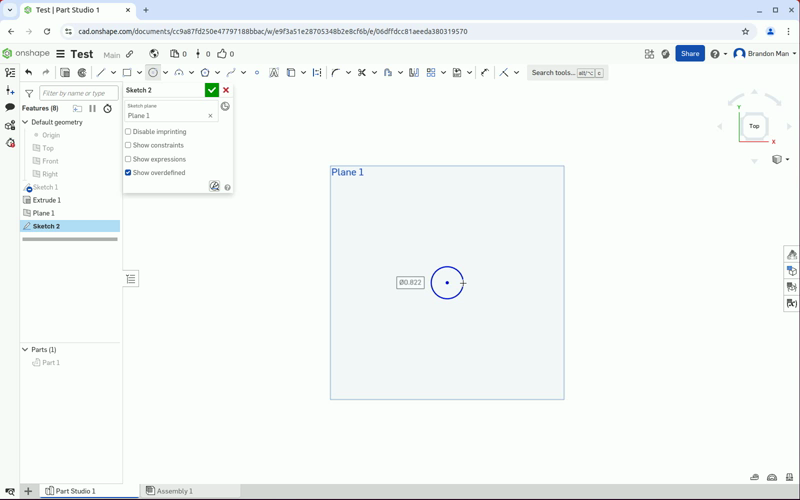
scroll(-6)
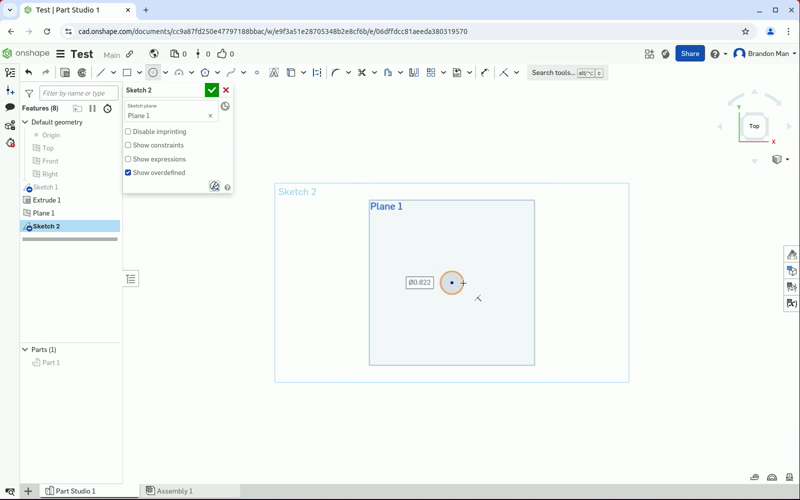
scroll(-6)
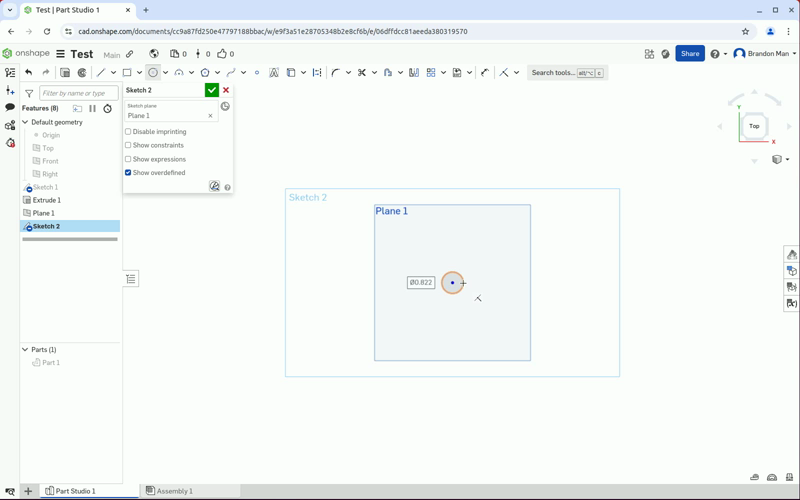
scroll(-6)
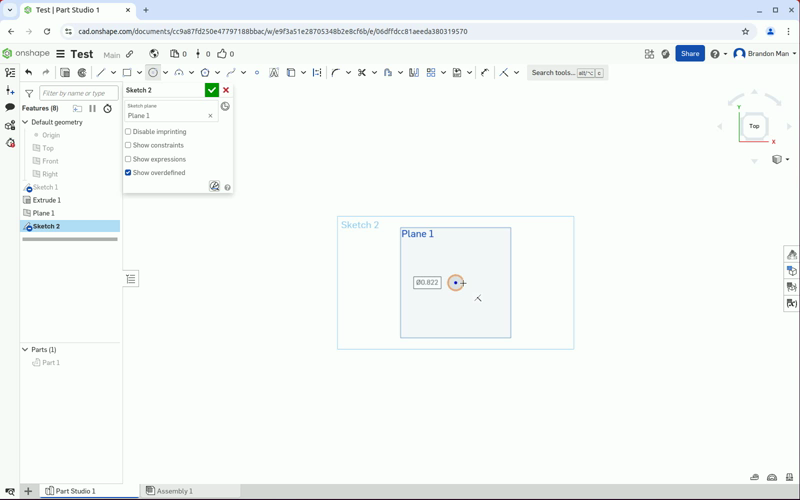
scroll(-6)
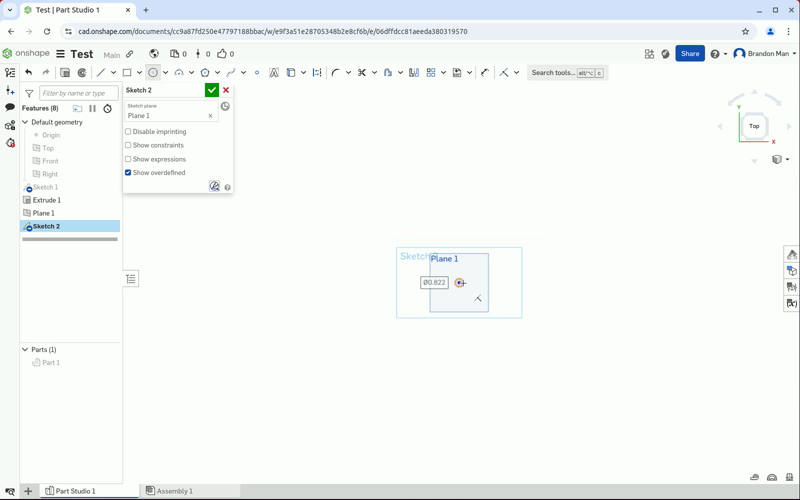
scroll(-6)
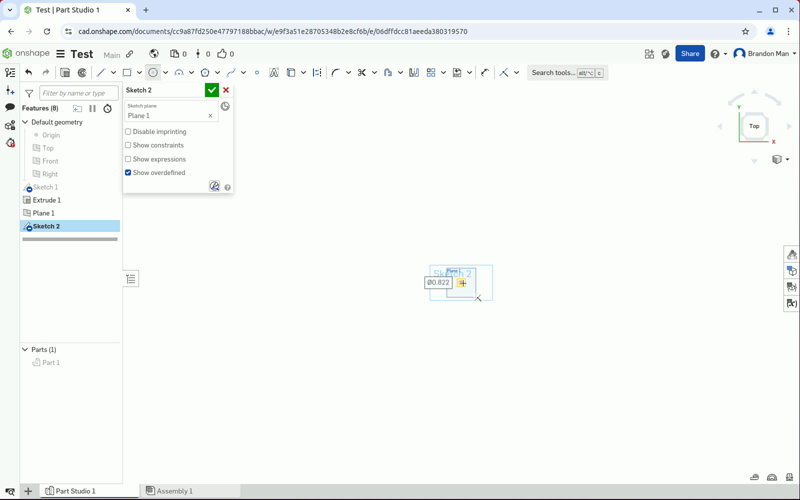
key(esc)
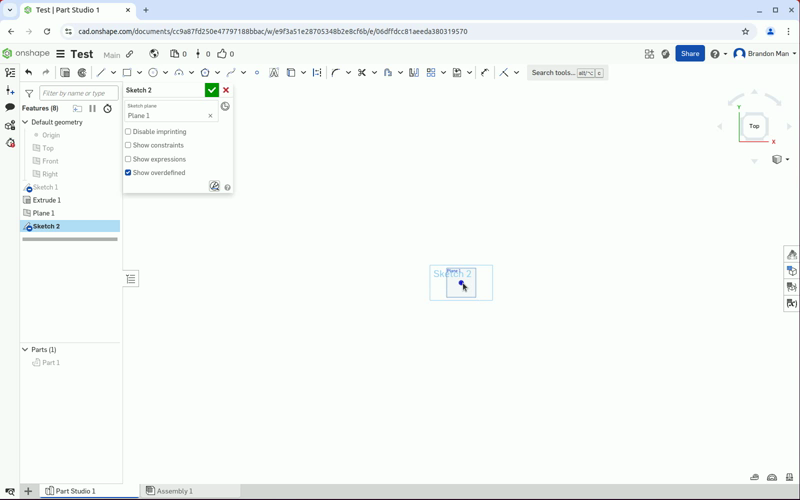
mouse_move(462, 281)
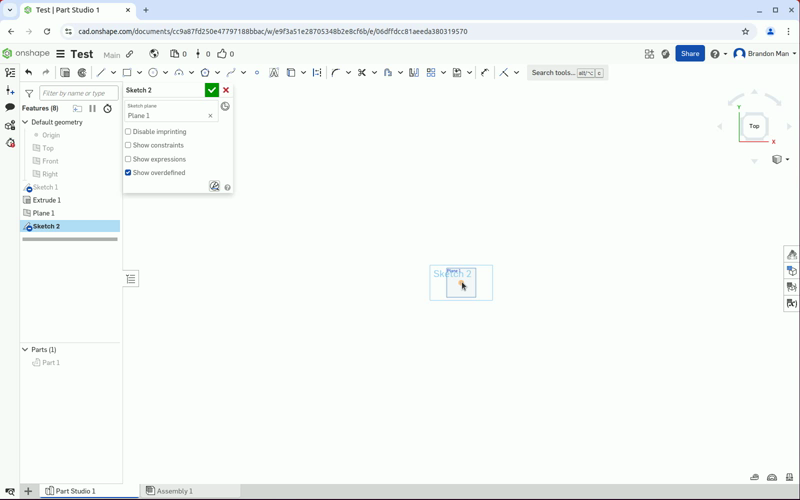
scroll(6)
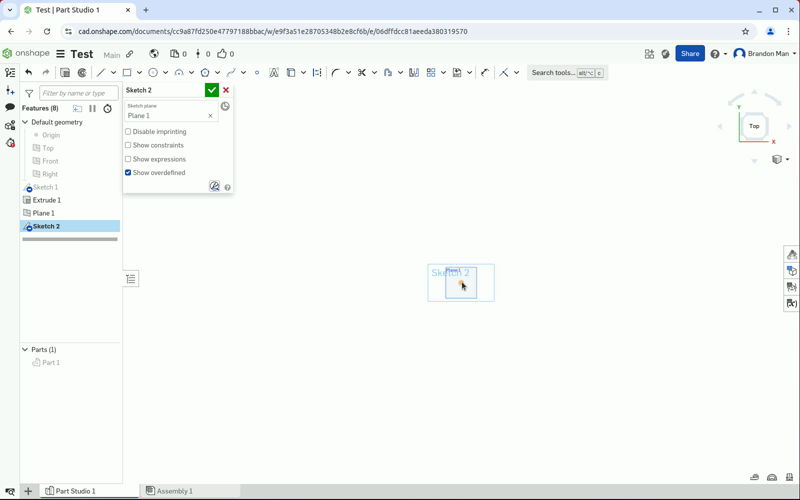
scroll(6)
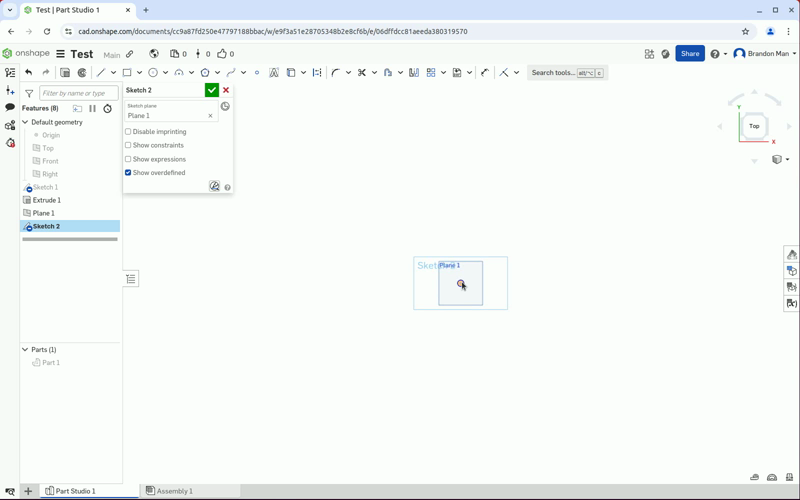
scroll(6)
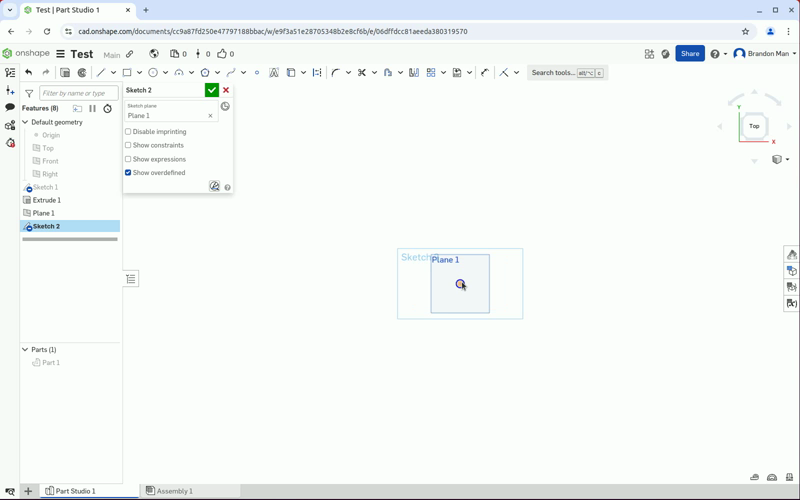
scroll(6)
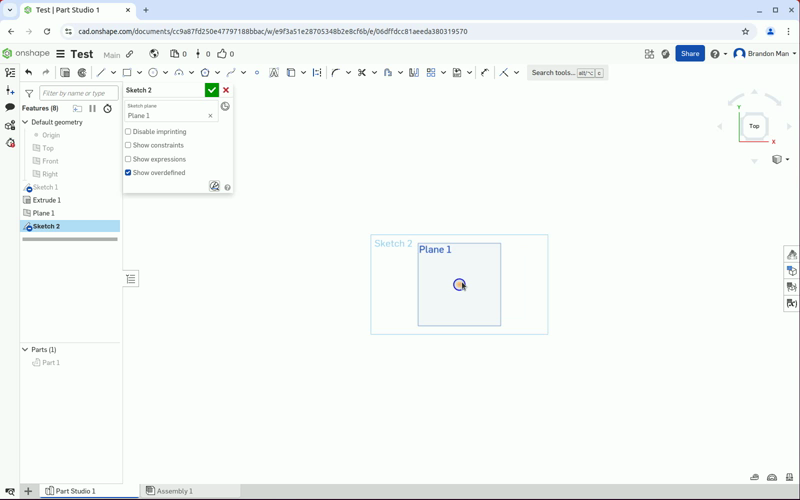
scroll(6)
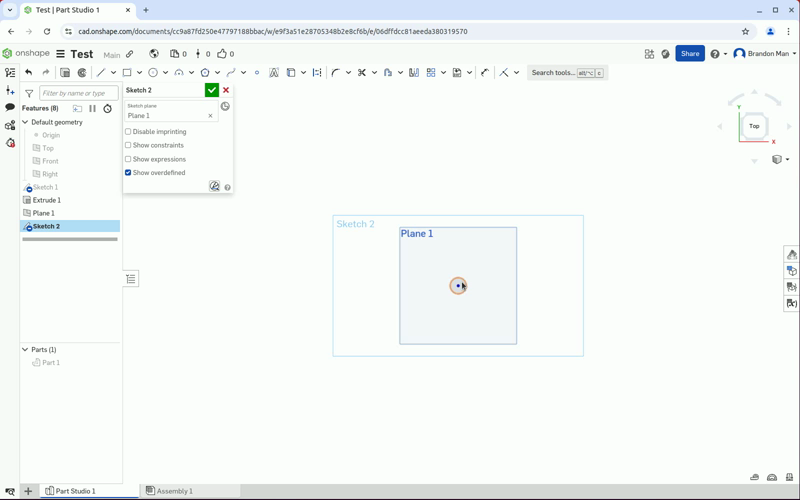
scroll(6)
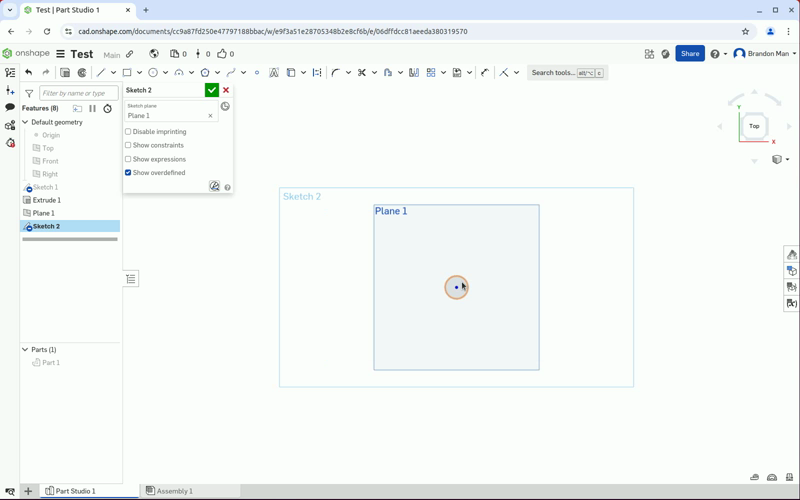
scroll(6)
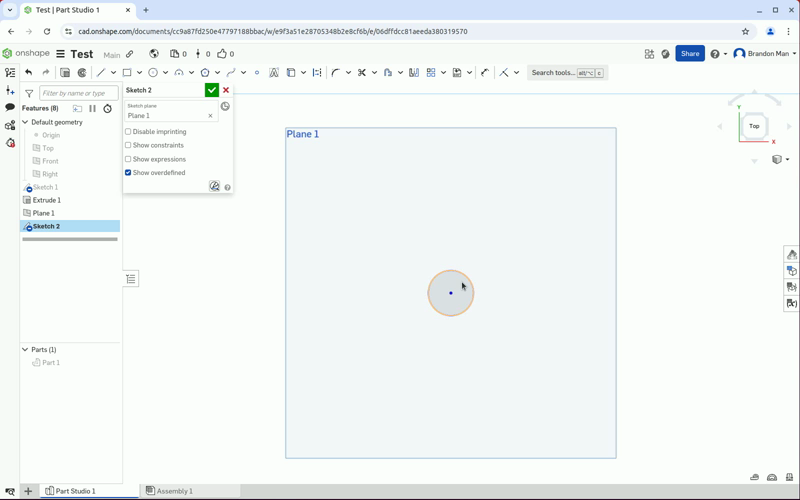
click(462, 281)
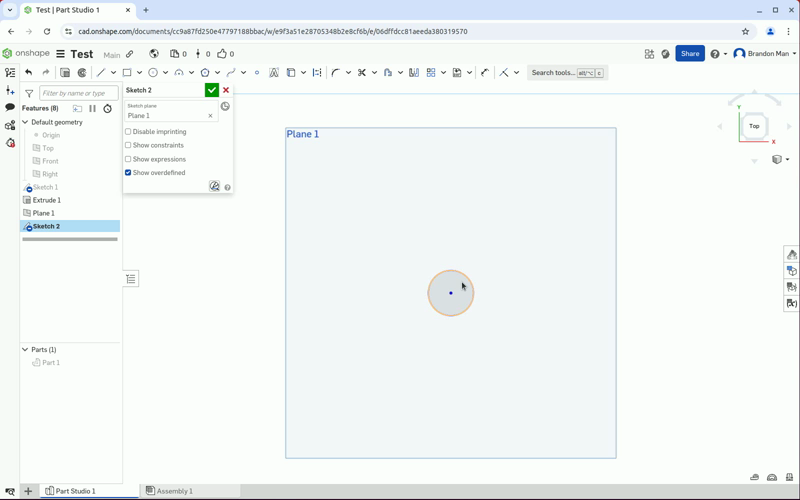
scroll(-6)
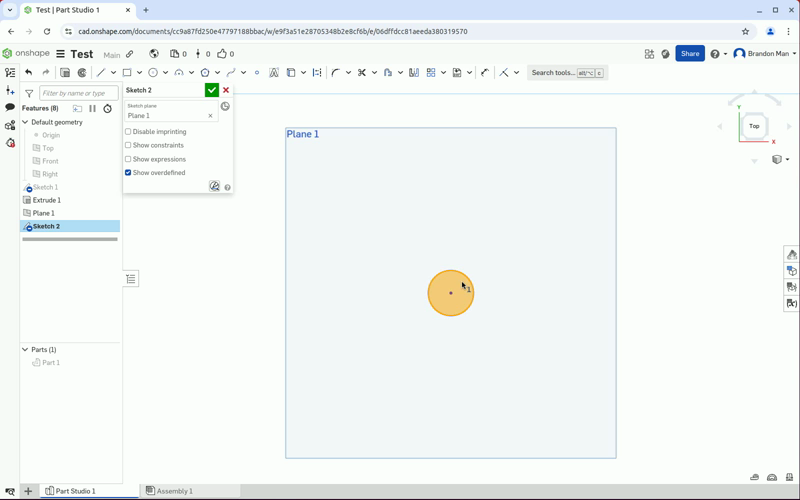
scroll(-6)
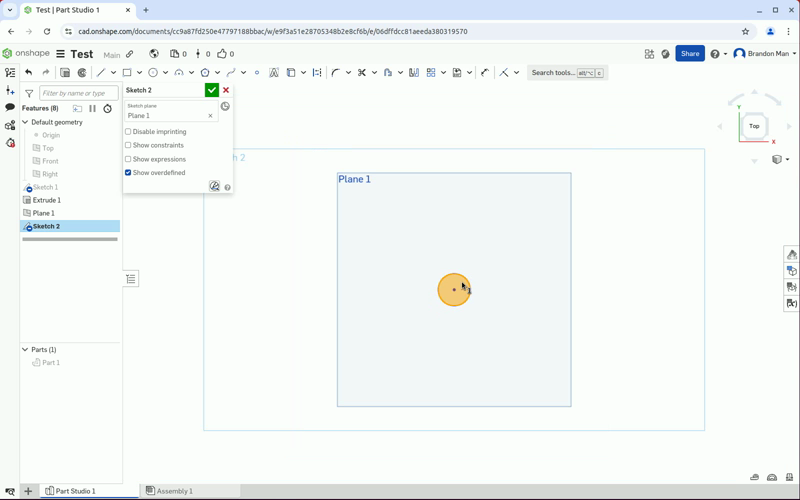
scroll(-6)
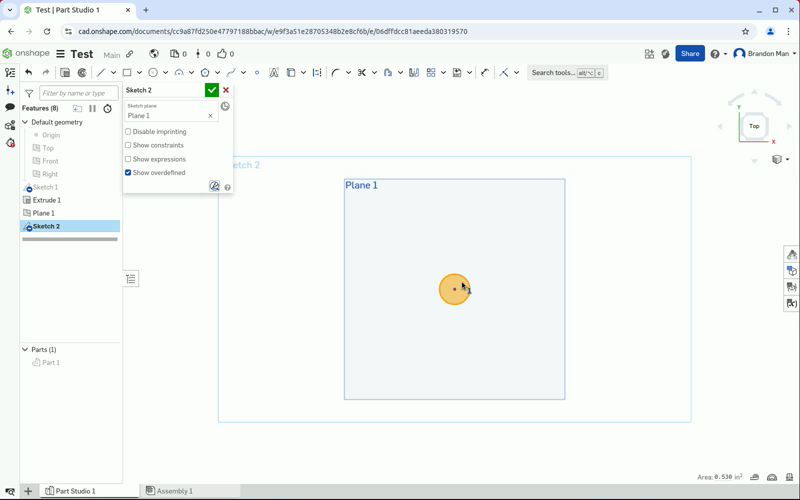
scroll(-6)
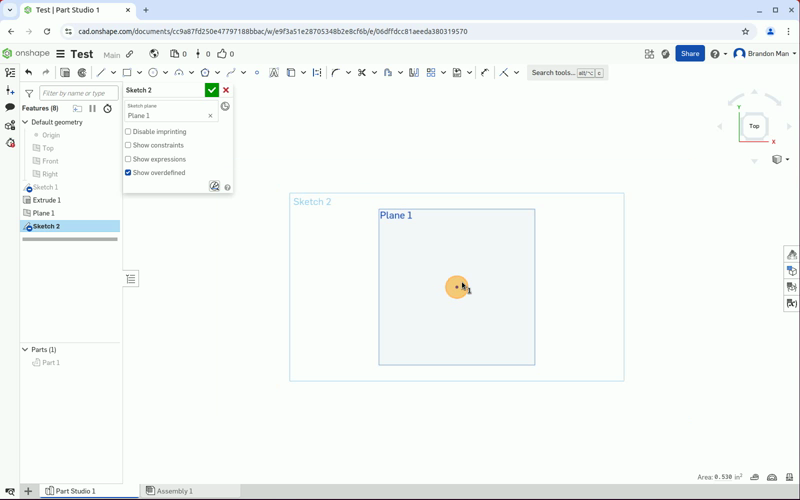
scroll(-6)
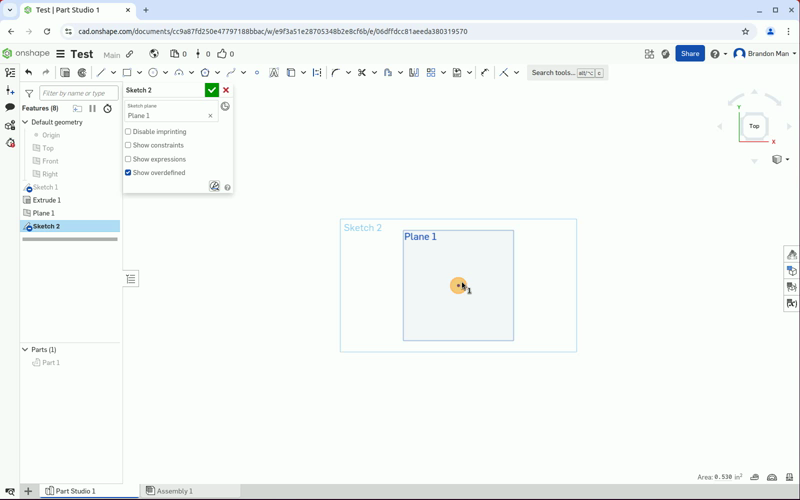
scroll(-6)
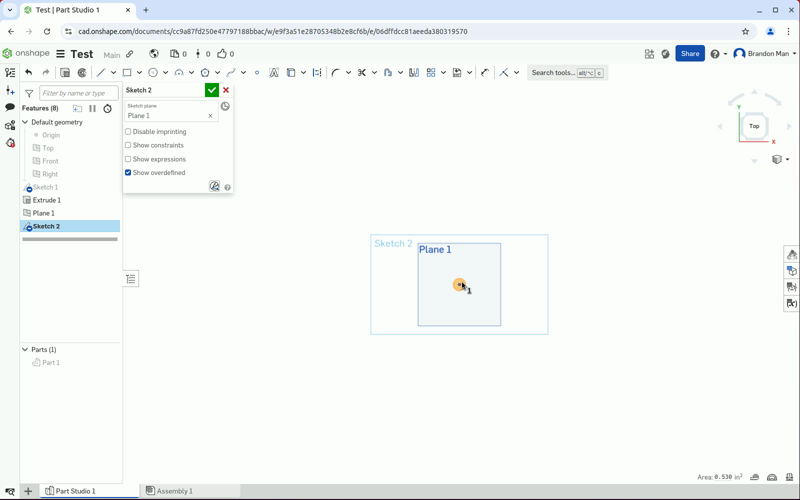
scroll(-6)
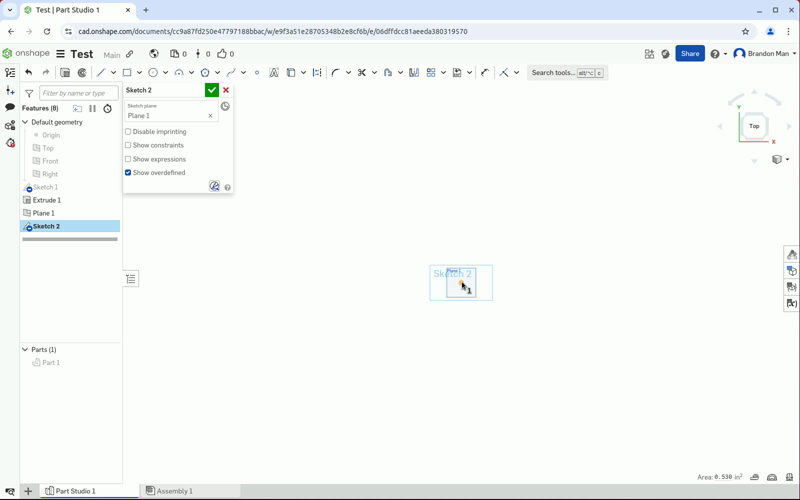
mouse_move(73, 352)
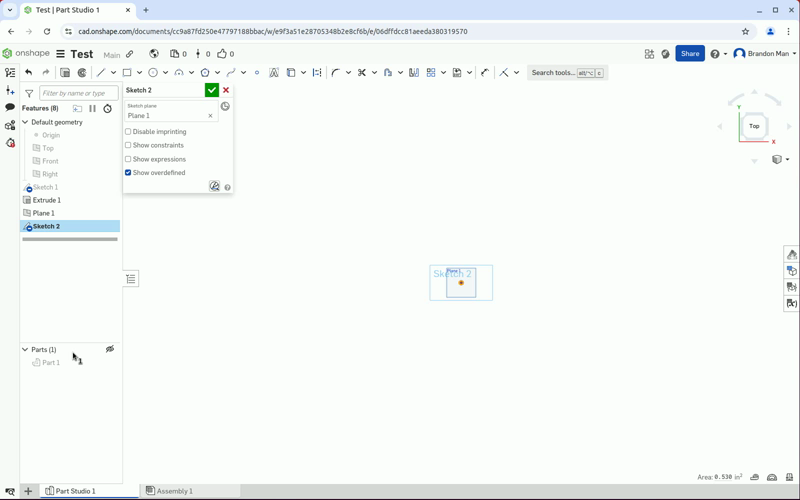
key(shift+y)
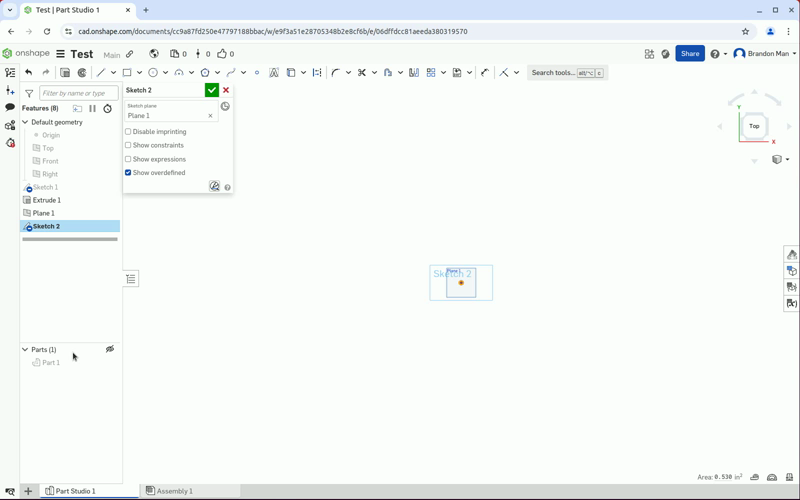
key(shift+e)
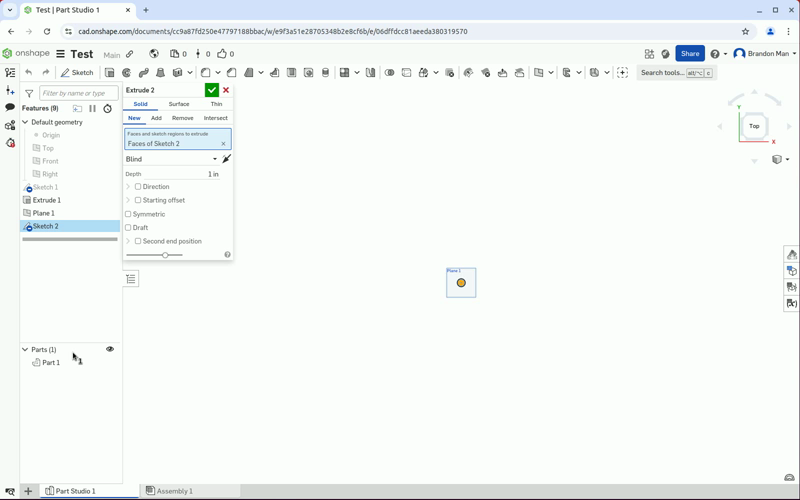
mouse_move(143, 106)
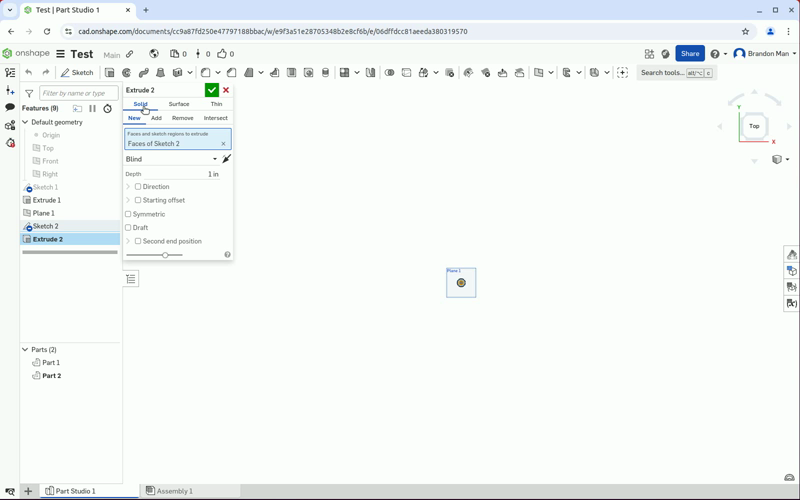
click(143, 106)
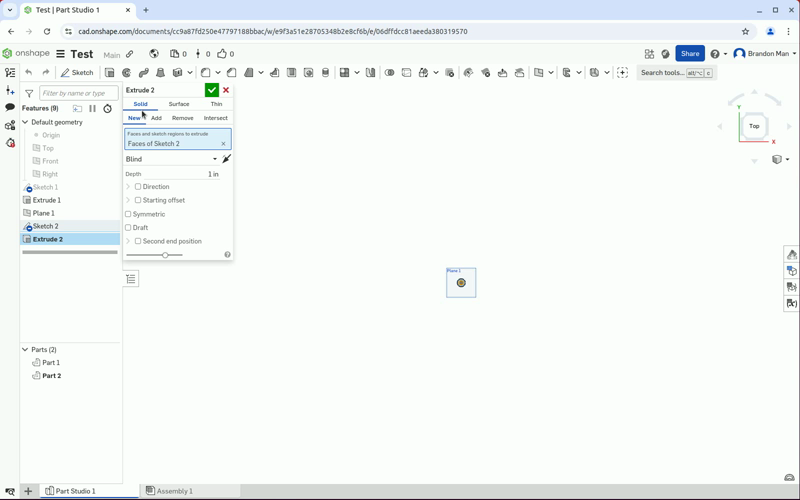
mouse_move(137, 120)
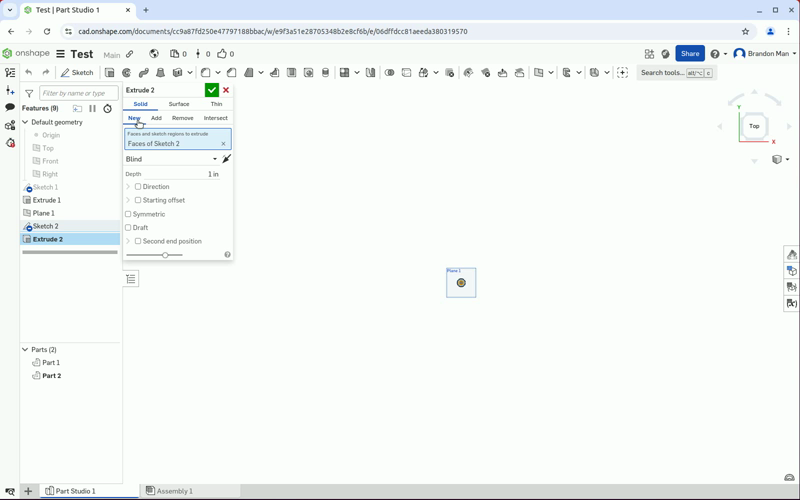
click(137, 120)
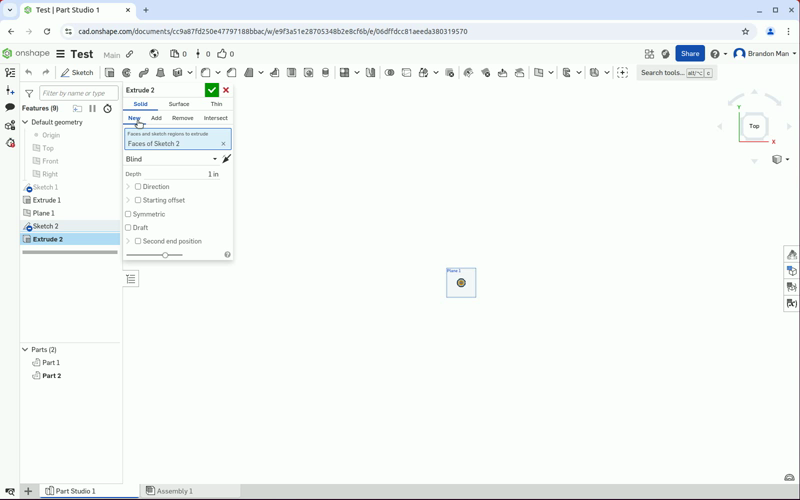
key(tab, 4)
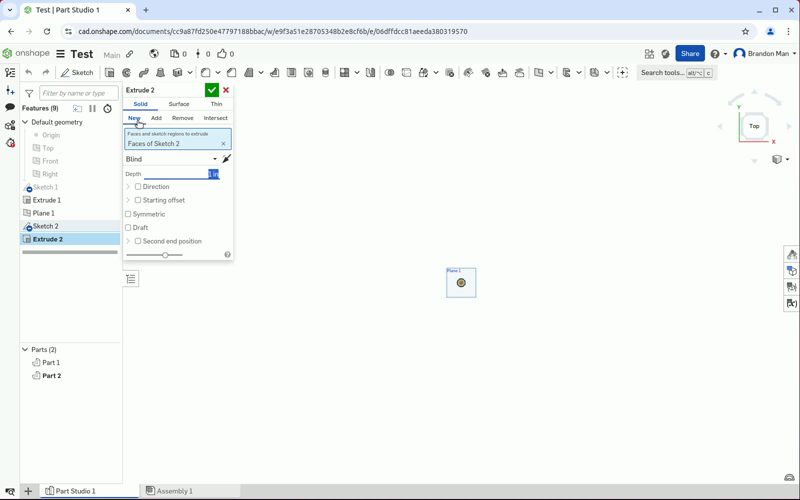
text(22.868)
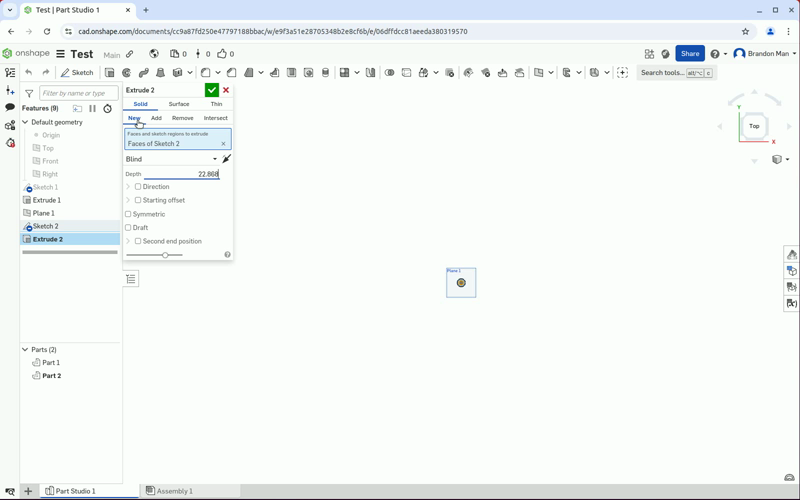
key(enter)
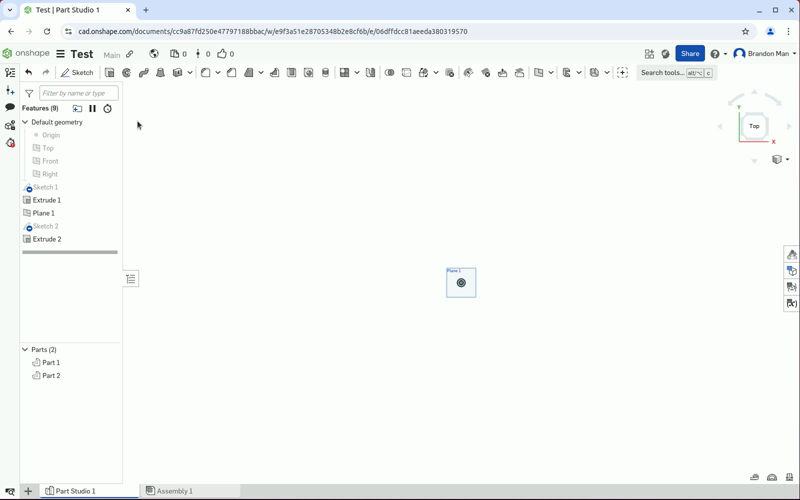
key(shift+h)
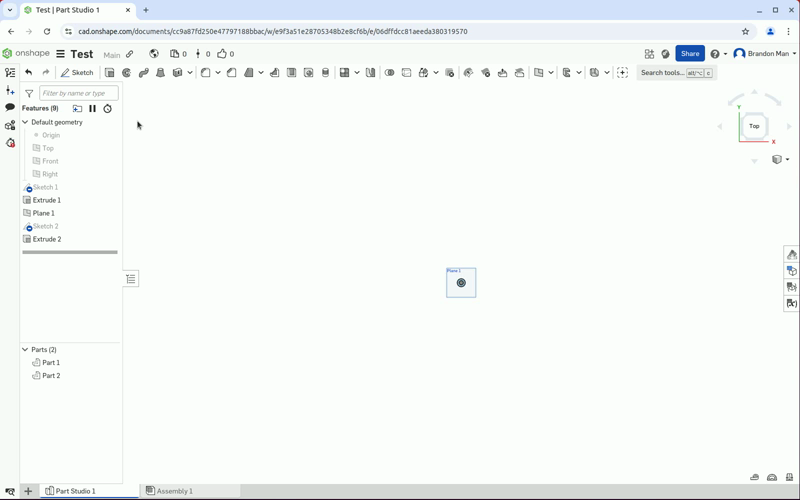
key(shift+h)
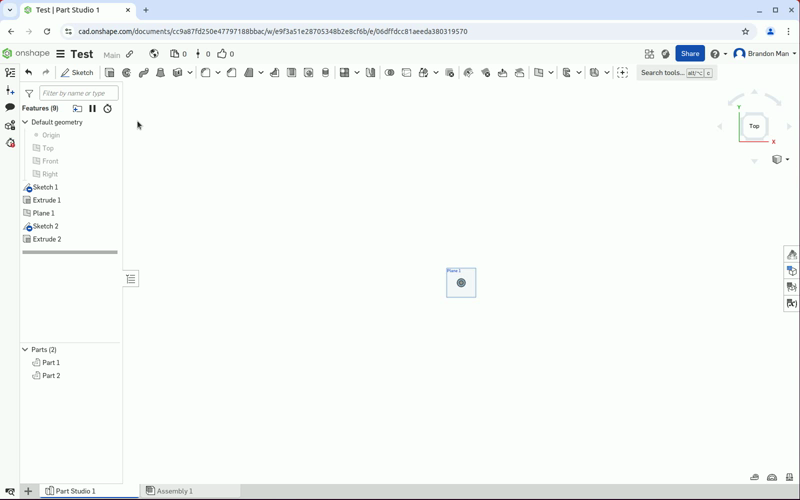
key(shift+7)
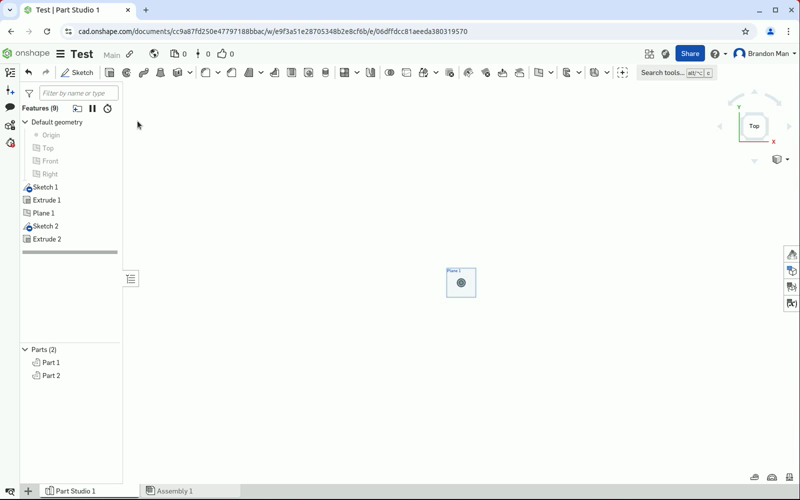
key(up, 3)
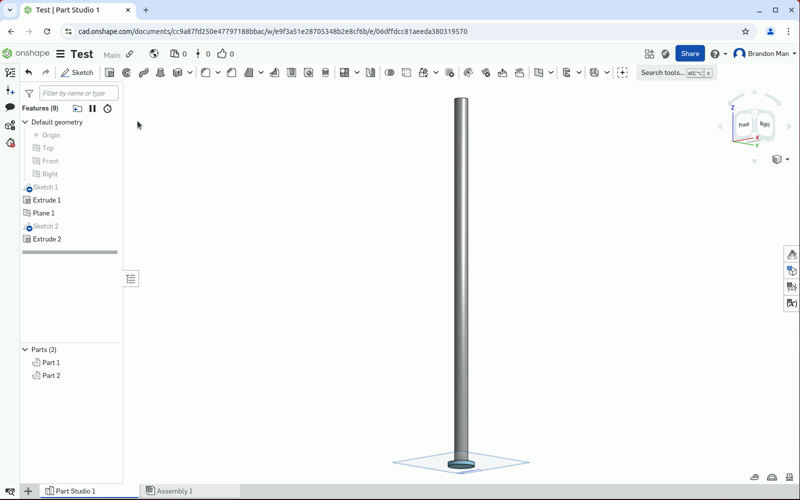
key(left, 3)
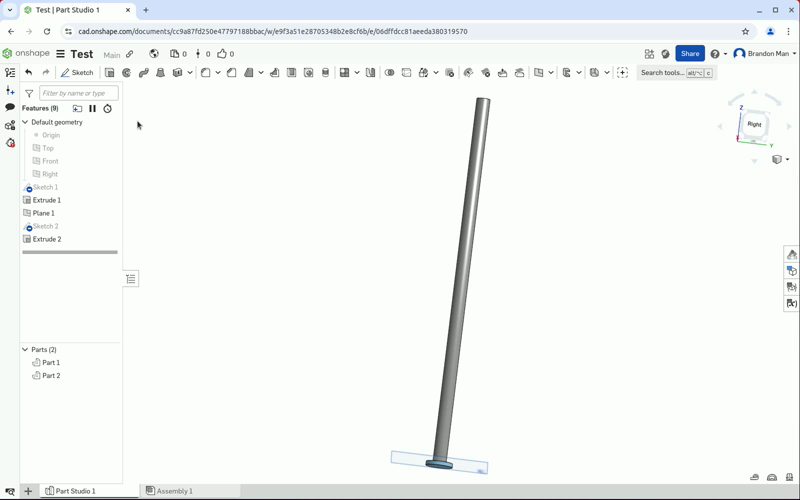
key(right, 3)
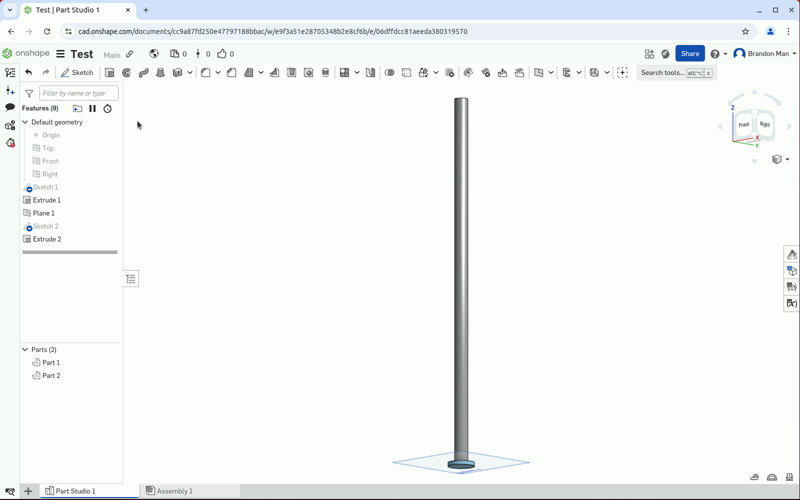
key(down, 3)
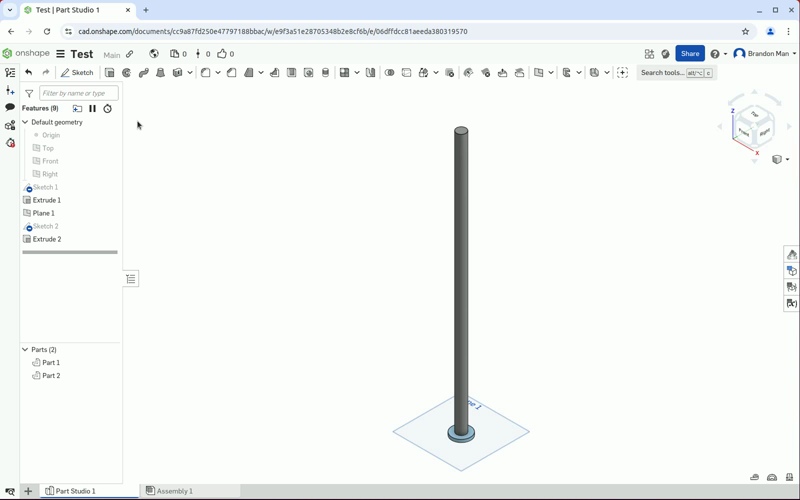
mouse_move(73, 189)
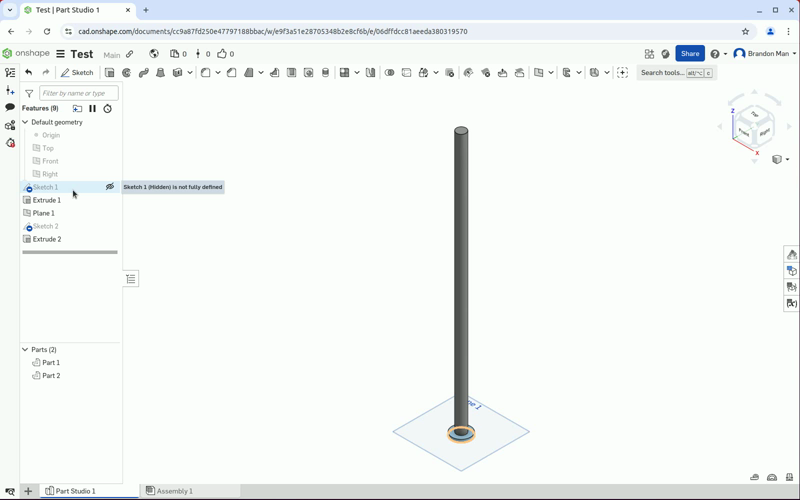
click(73, 189)